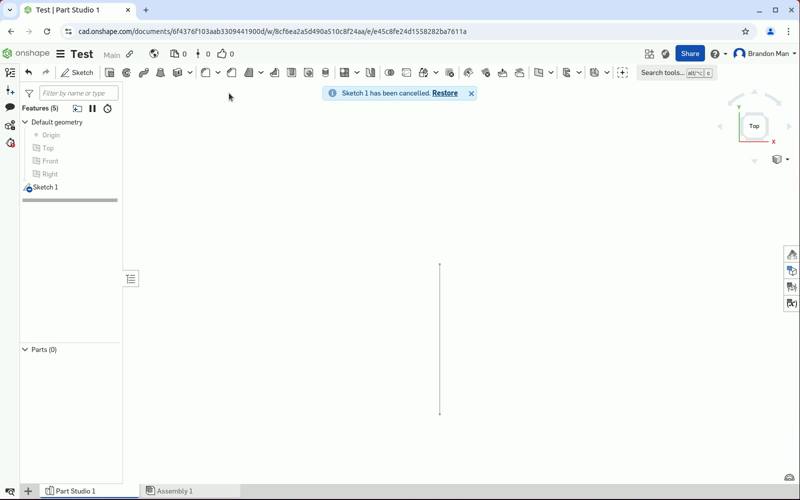
key(shift+h)
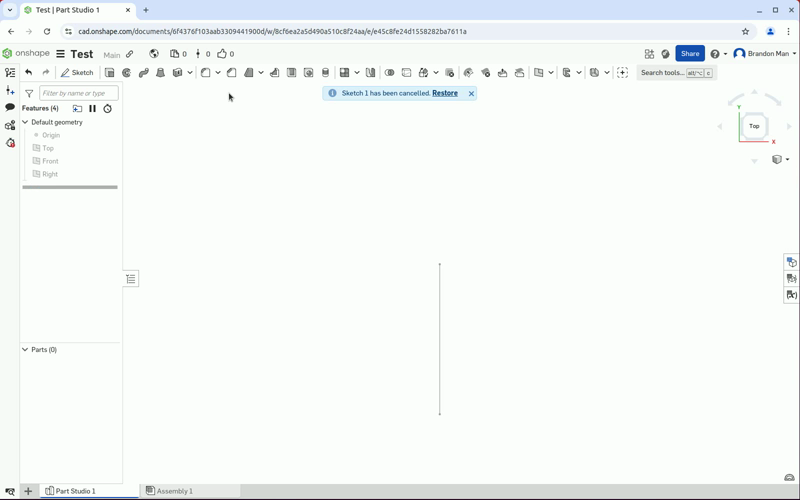
key(shift+s)
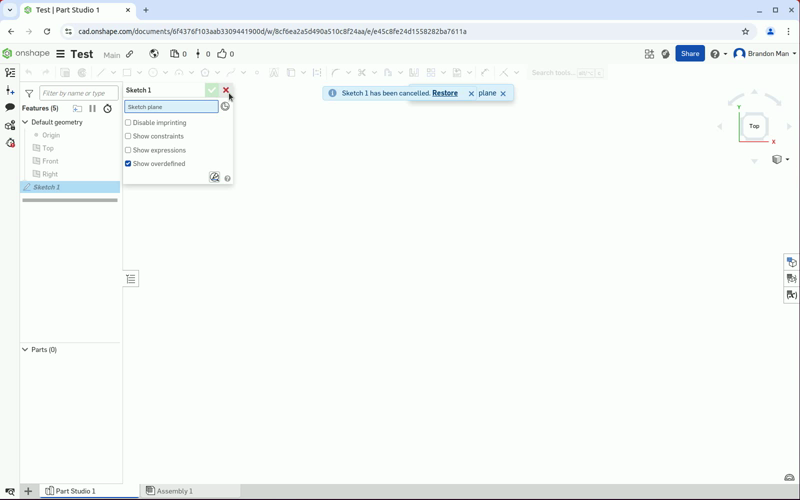
mouse_move(73, 150)
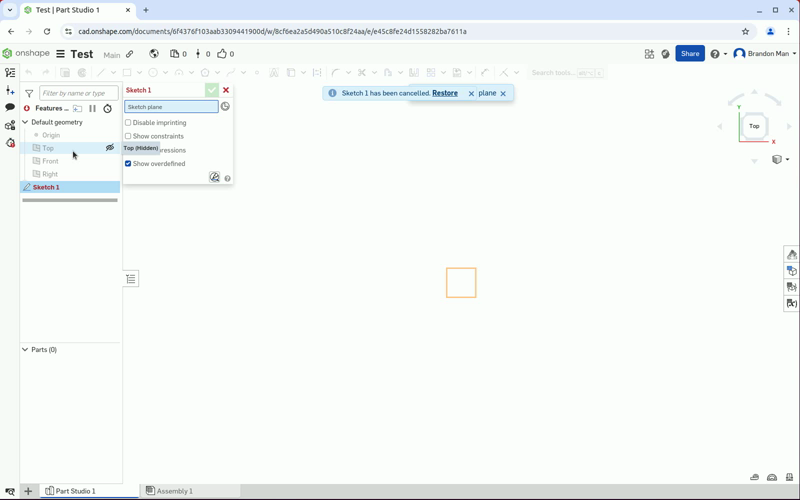
click(73, 150)
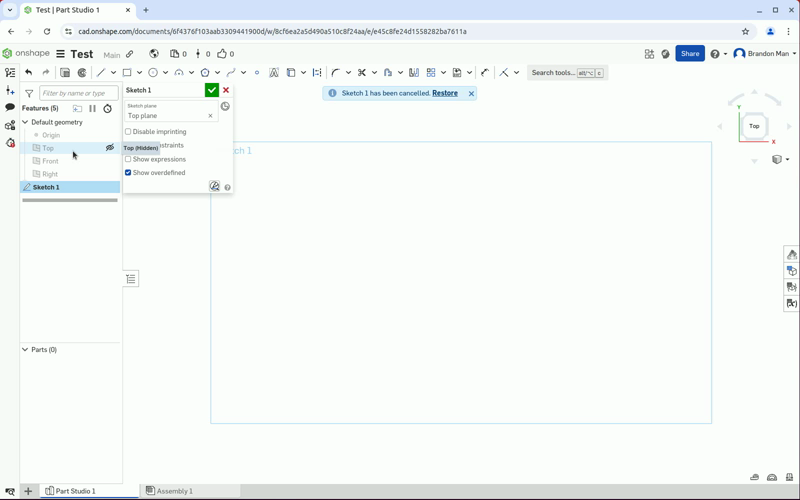
mouse_move(73, 352)
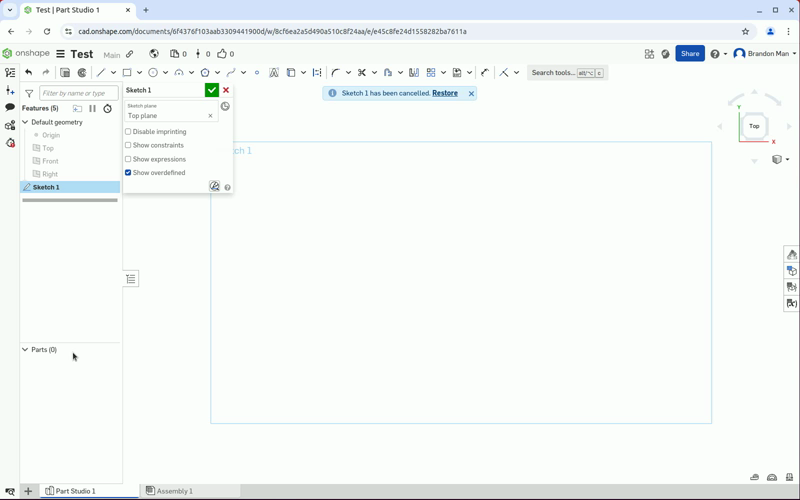
key(y)
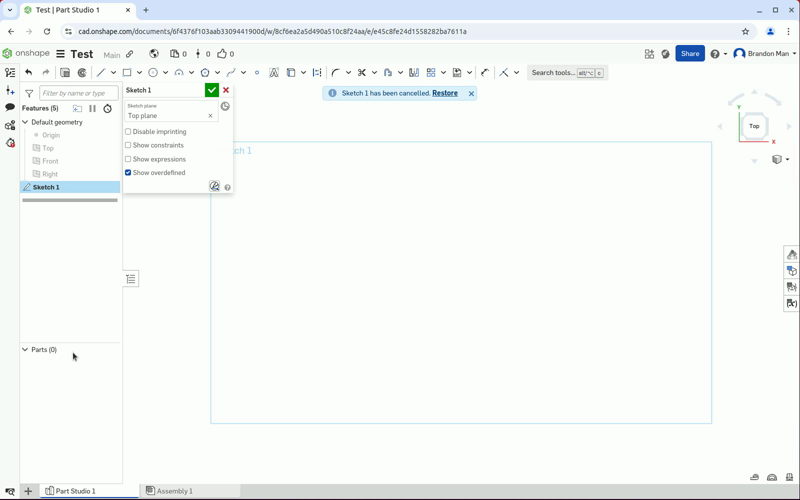
key(l)
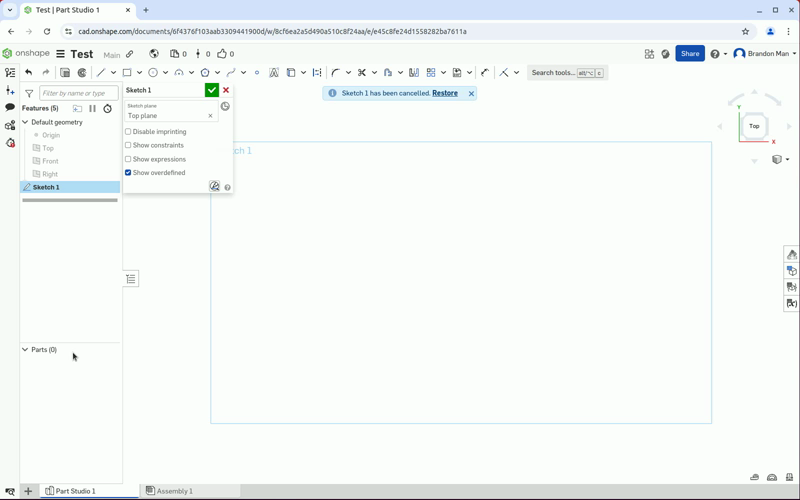
key_down(shift)
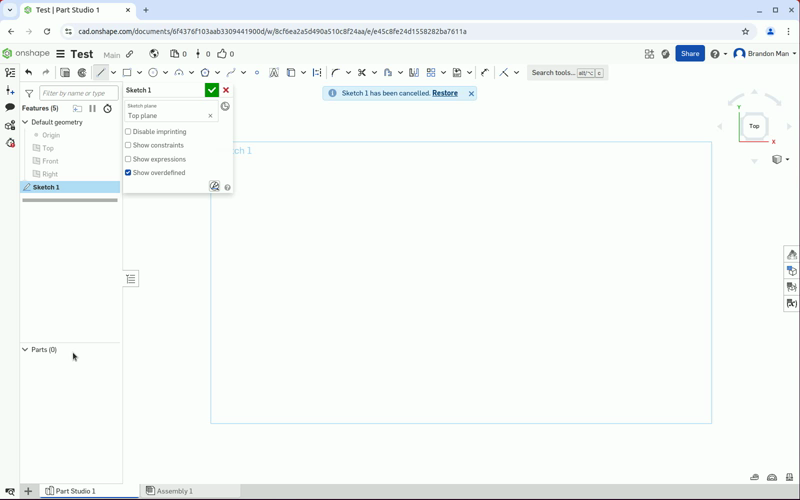
mouse_move(349, 282)
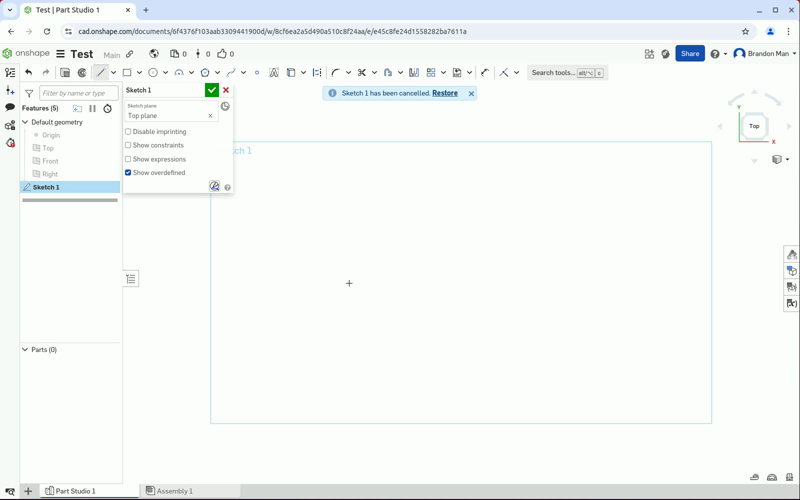
click(349, 282)
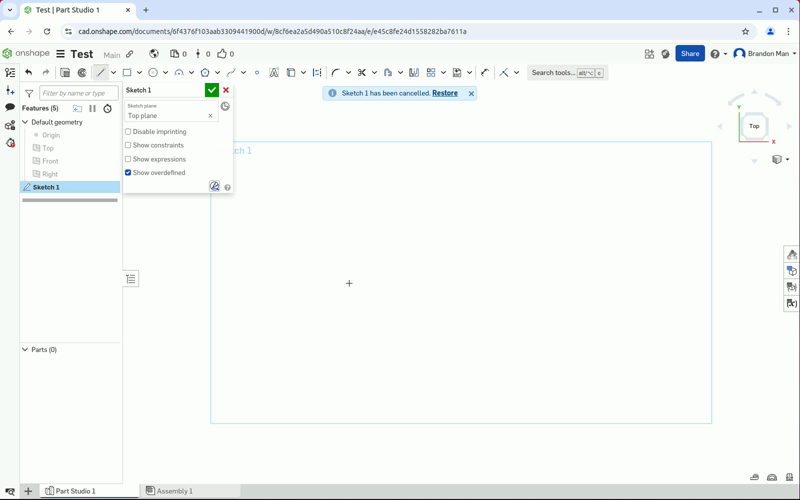
key_up(shift)
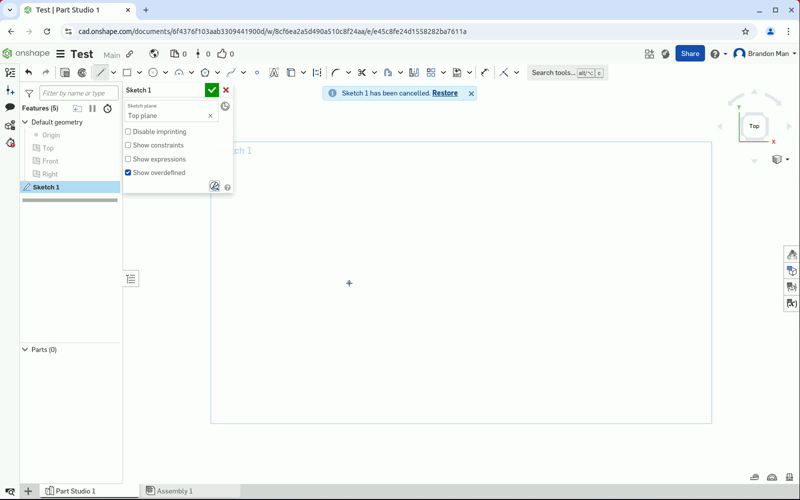
key_down(shift)
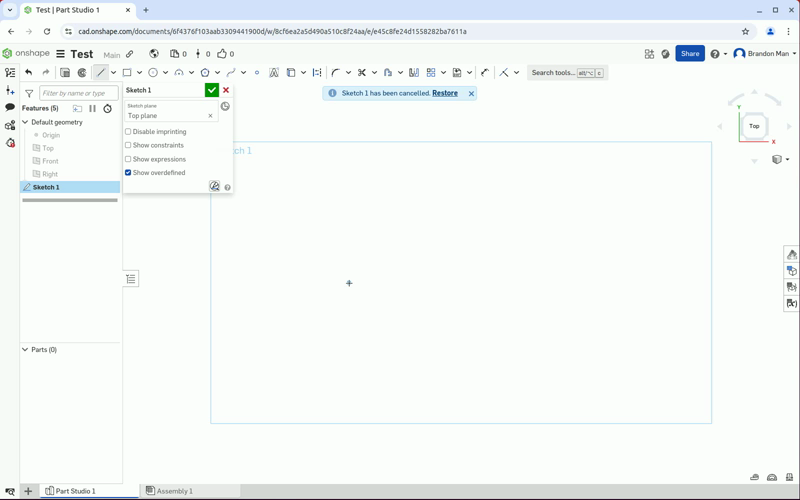
mouse_move(405, 378)
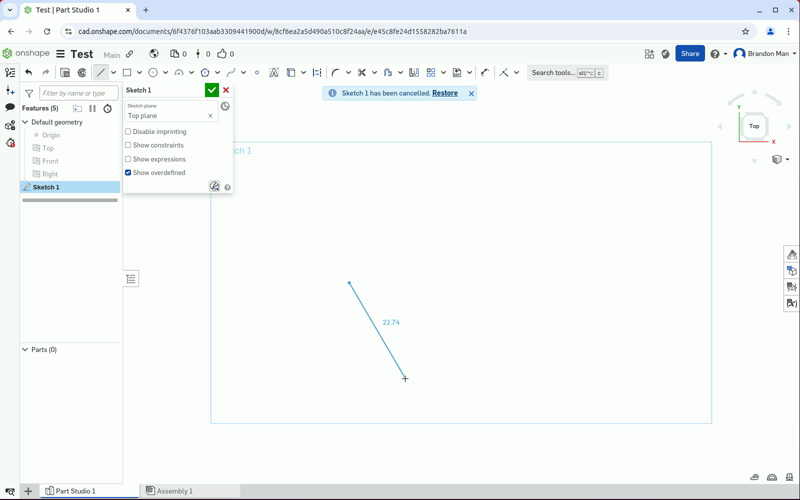
click(405, 378)
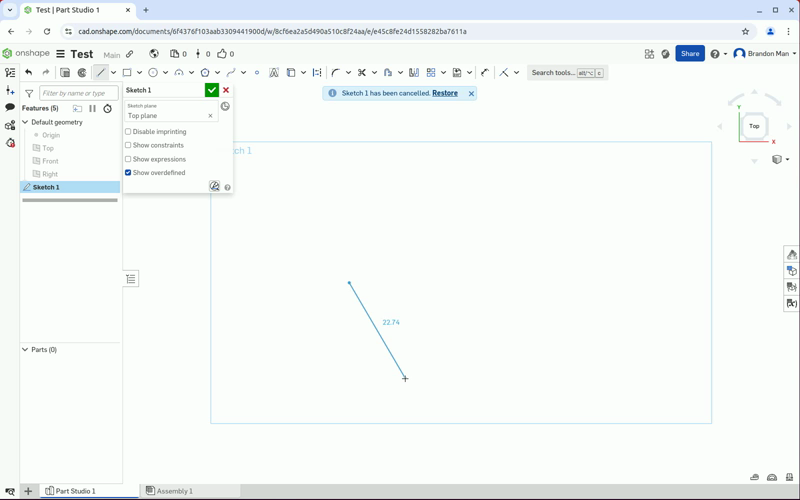
key_up(shift)
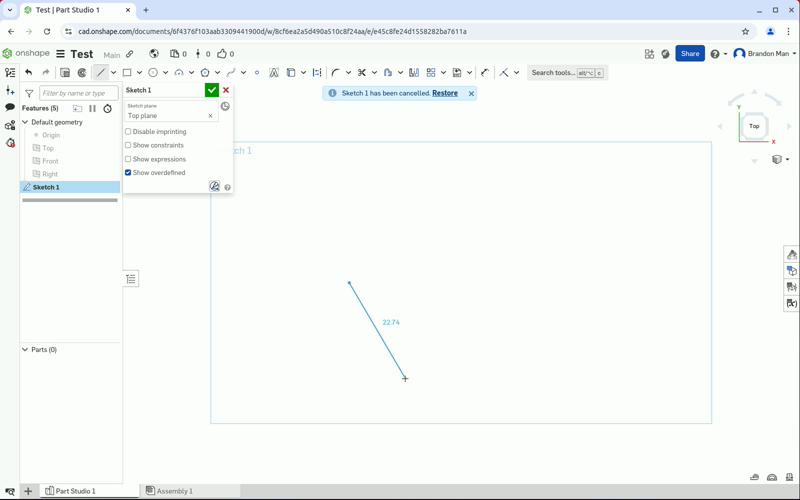
key_down(shift)
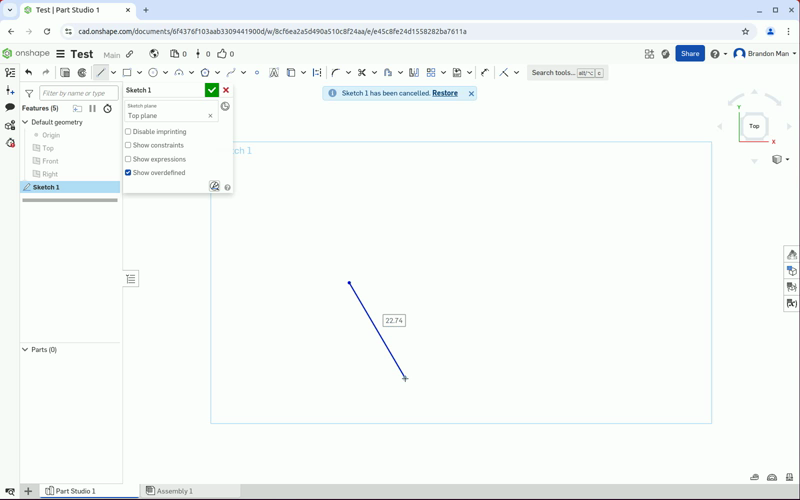
mouse_move(514, 378)
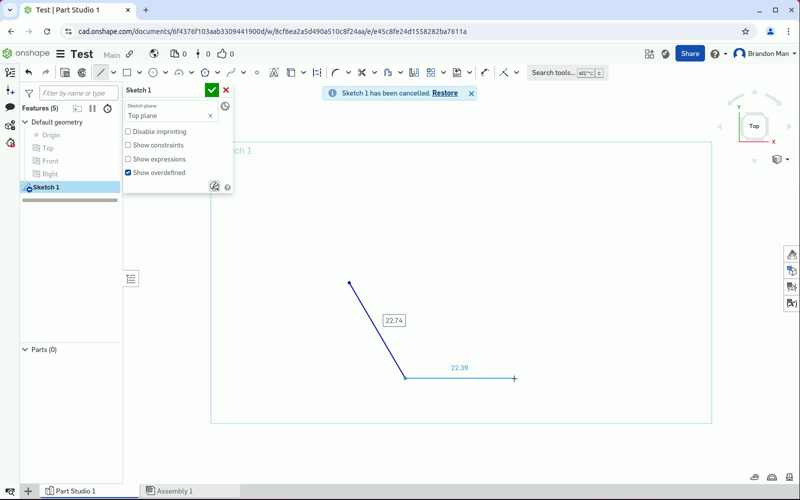
click(514, 378)
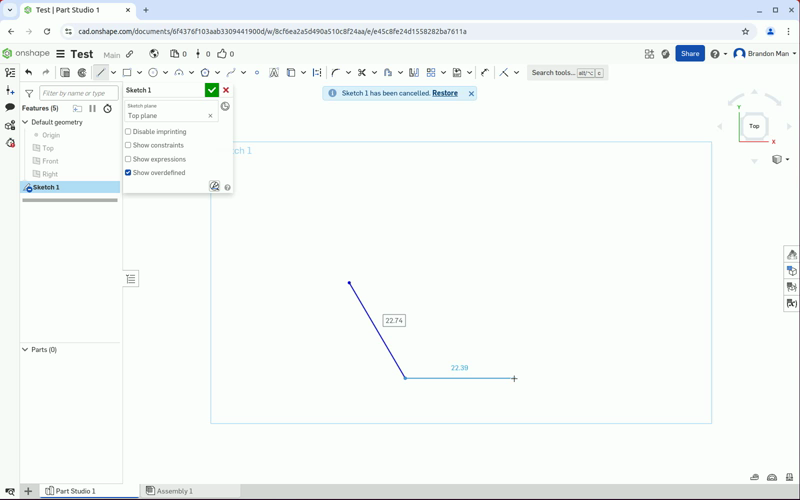
key_up(shift)
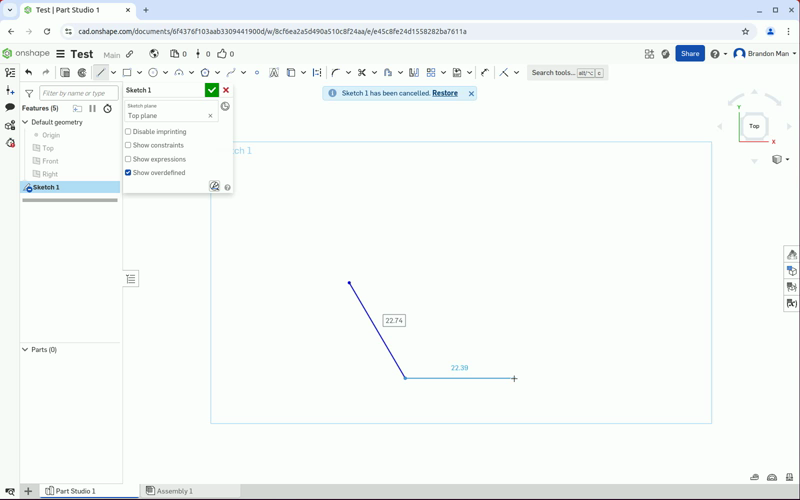
key_down(shift)
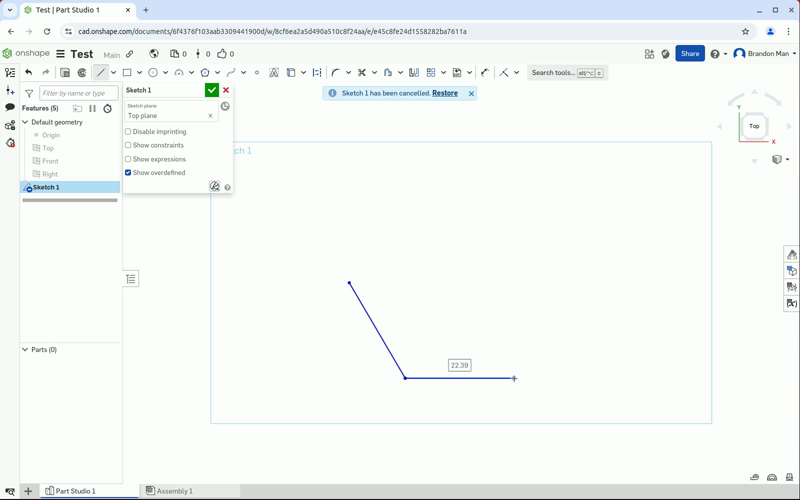
mouse_move(569, 282)
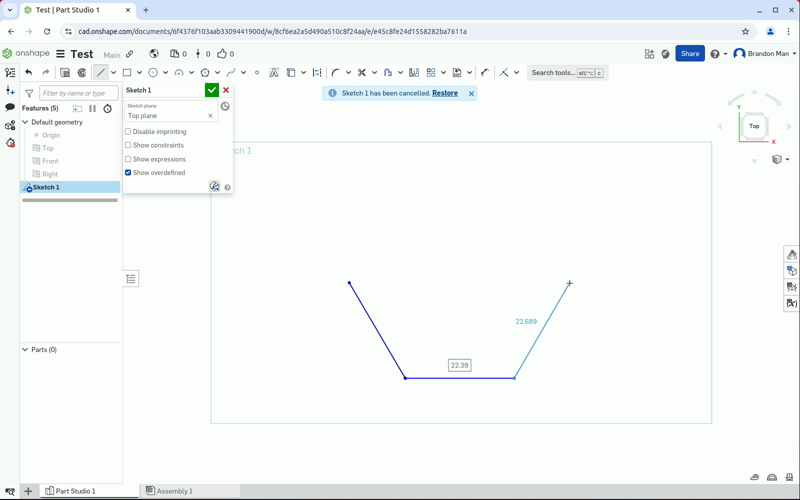
click(569, 282)
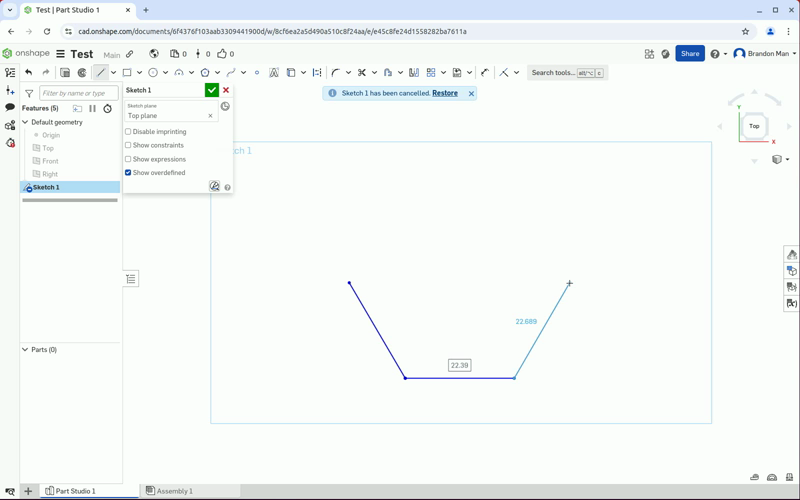
key_up(shift)
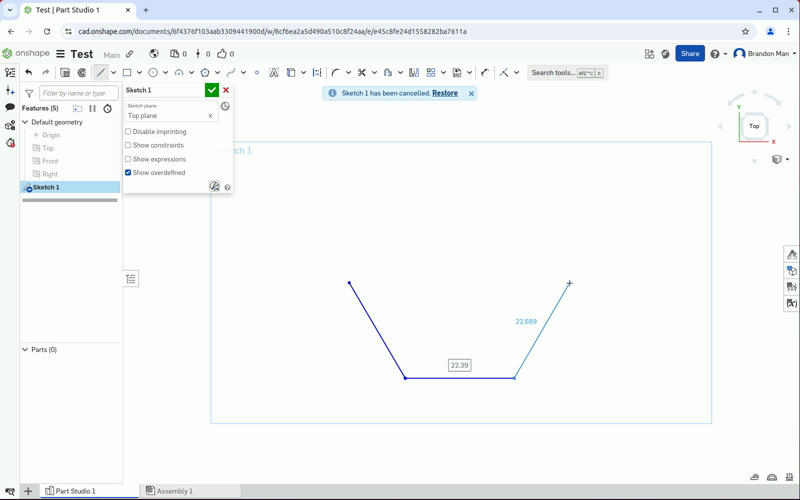
key_down(shift)
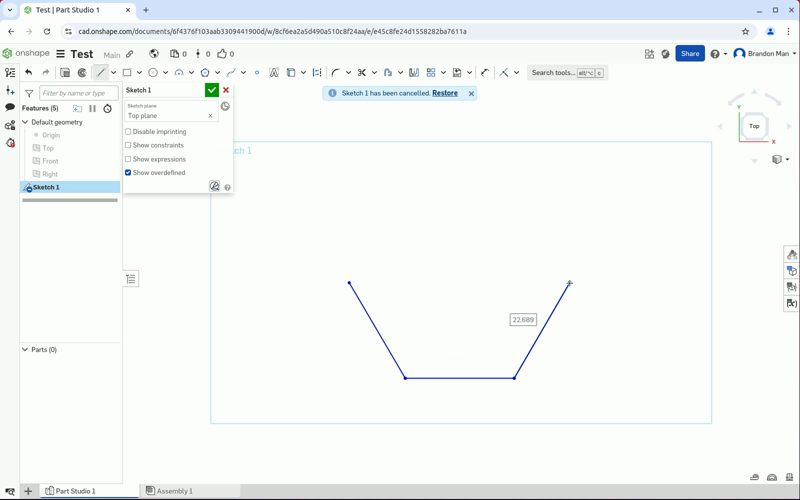
mouse_move(514, 187)
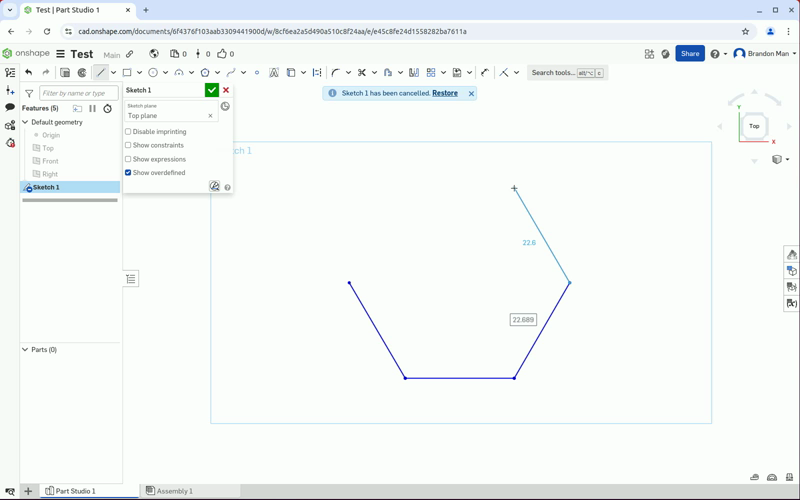
click(514, 187)
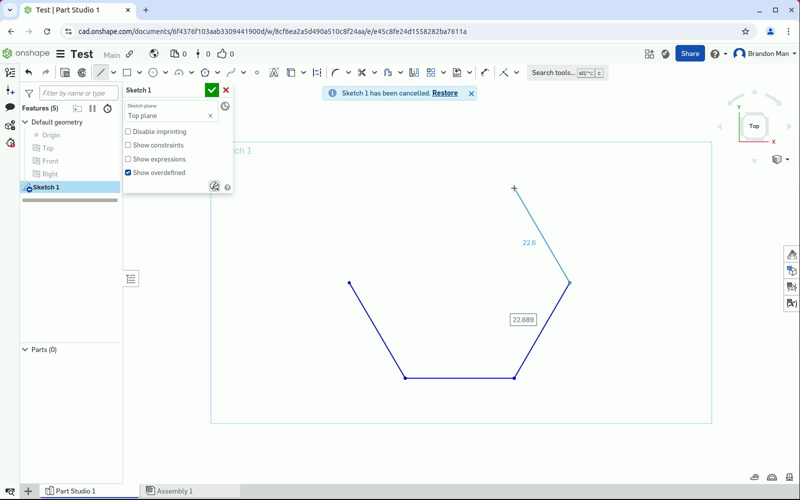
key_up(shift)
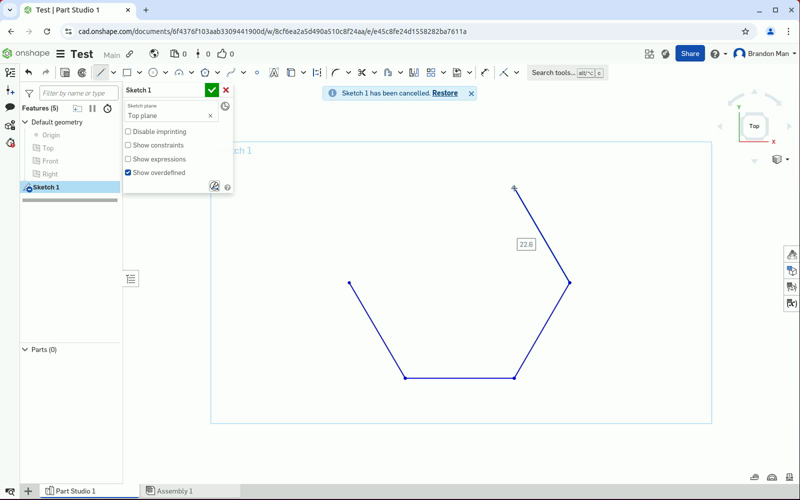
key_down(shift)
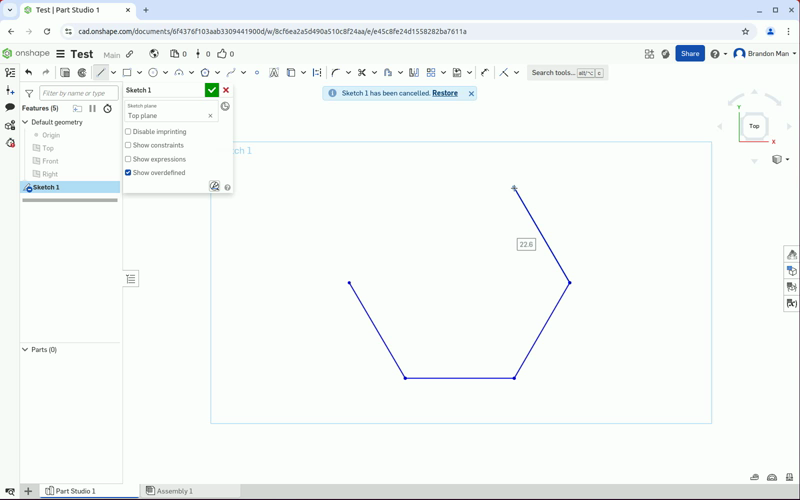
mouse_move(405, 187)
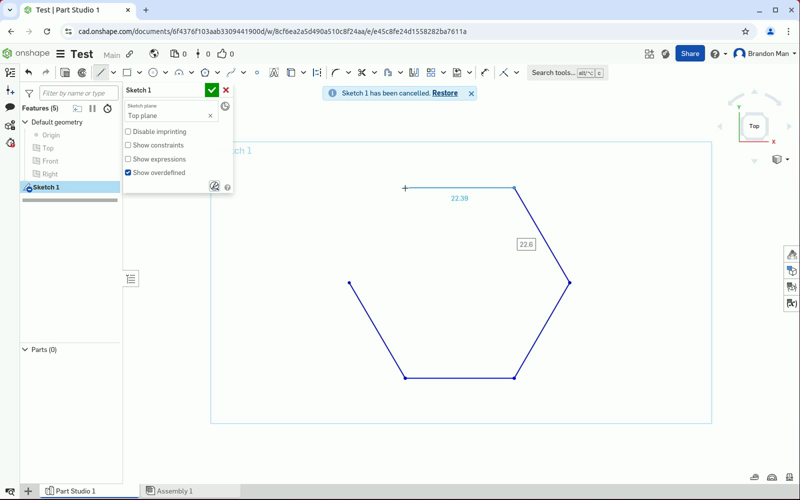
click(405, 187)
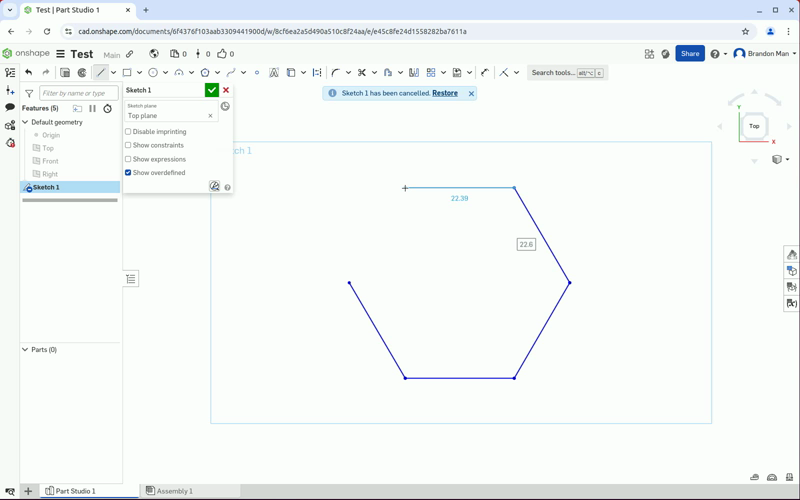
key_up(shift)
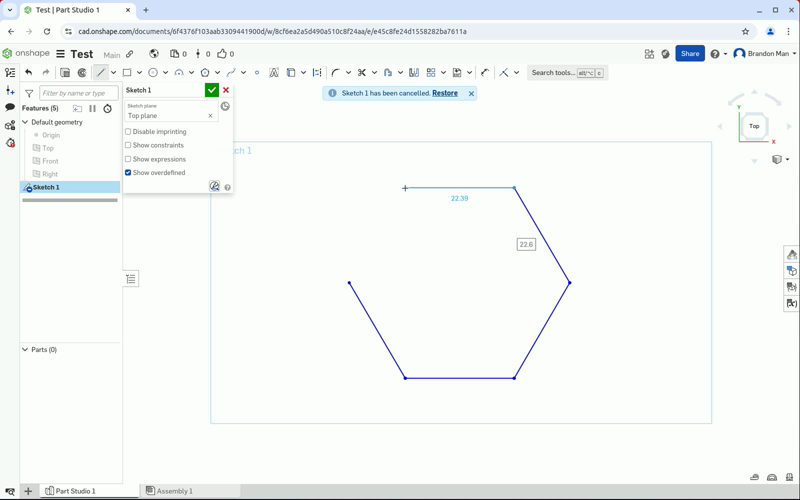
key_down(shift)
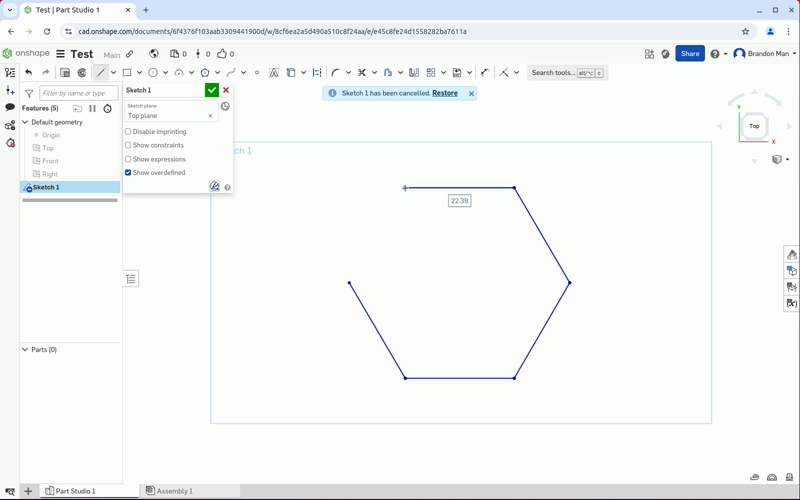
mouse_move(349, 282)
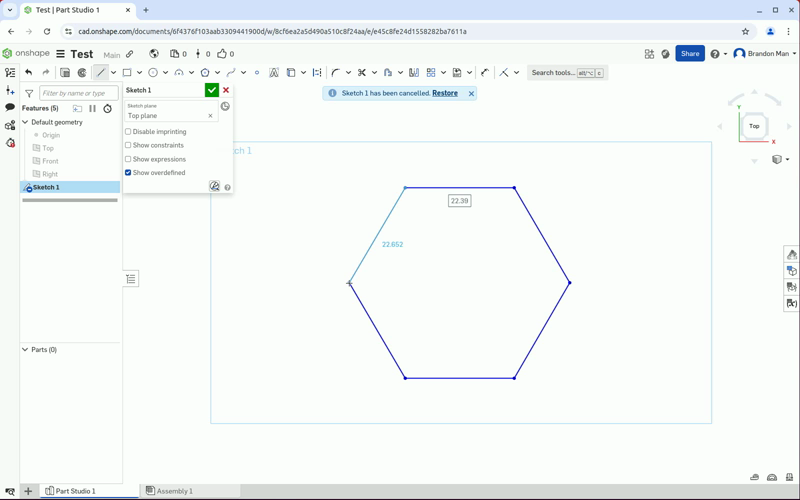
key_up(shift)
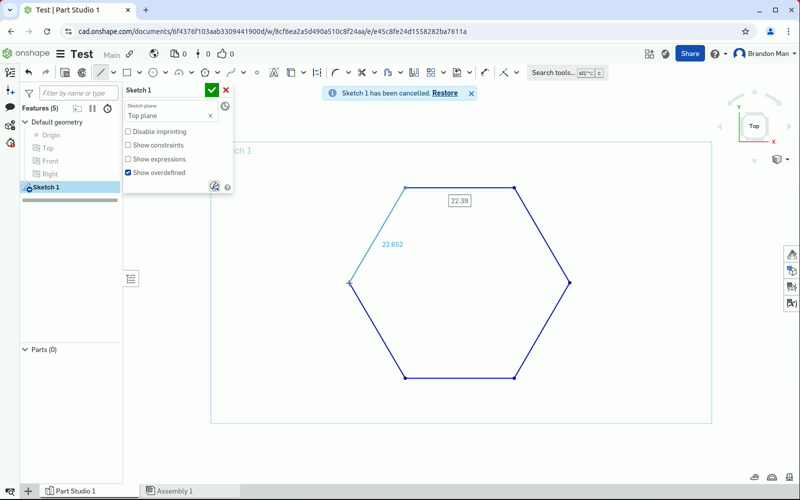
click(349, 282)
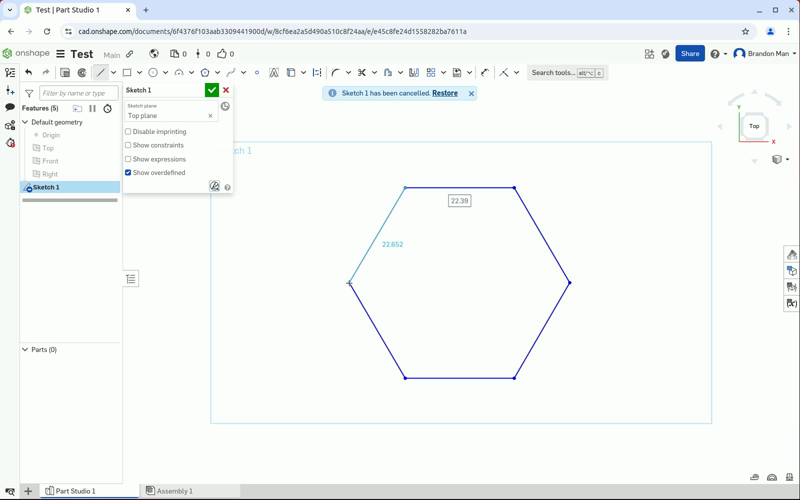
key(esc)
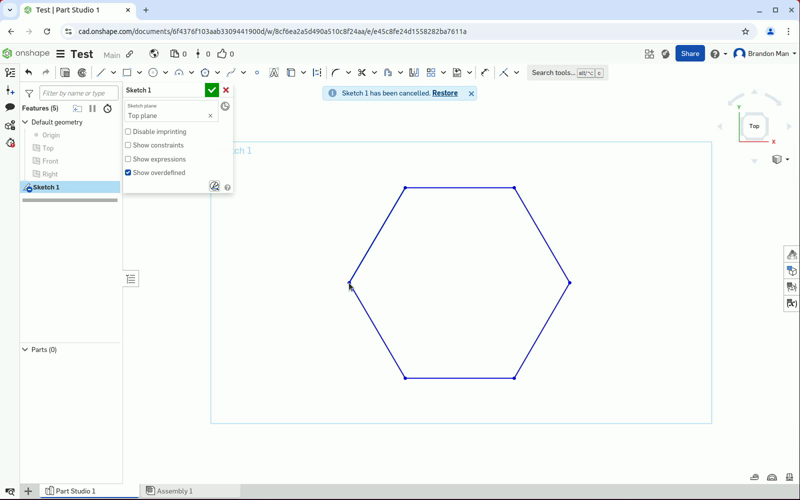
mouse_move(484, 317)
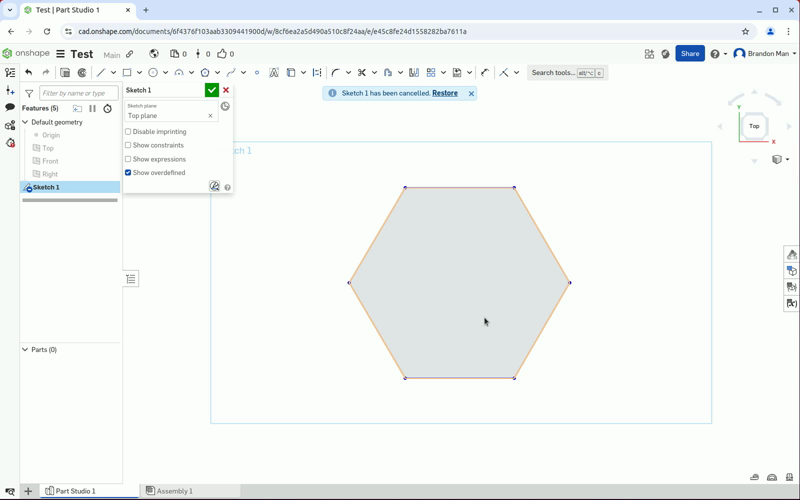
click(484, 317)
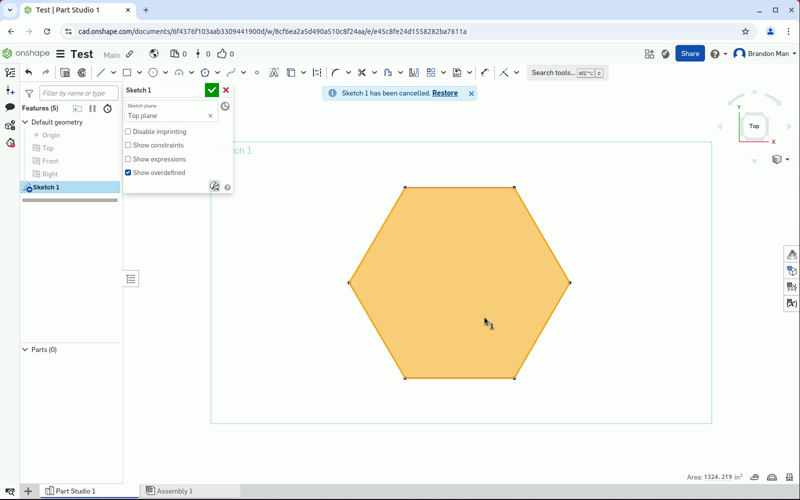
mouse_move(73, 352)
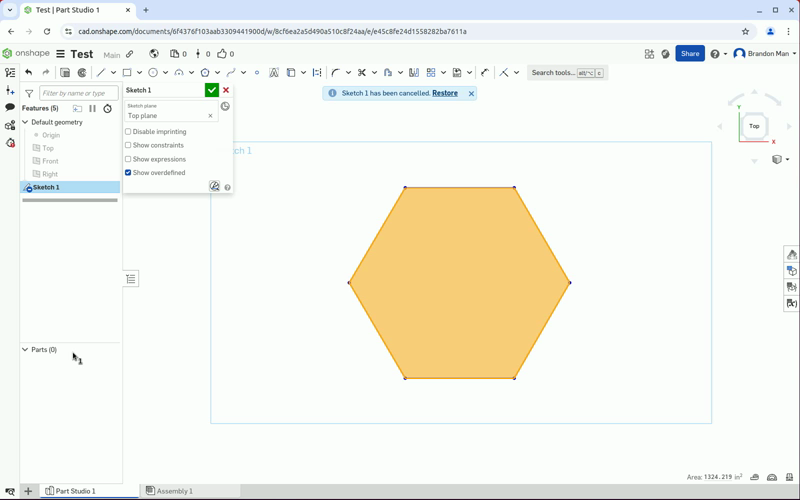
key(shift+y)
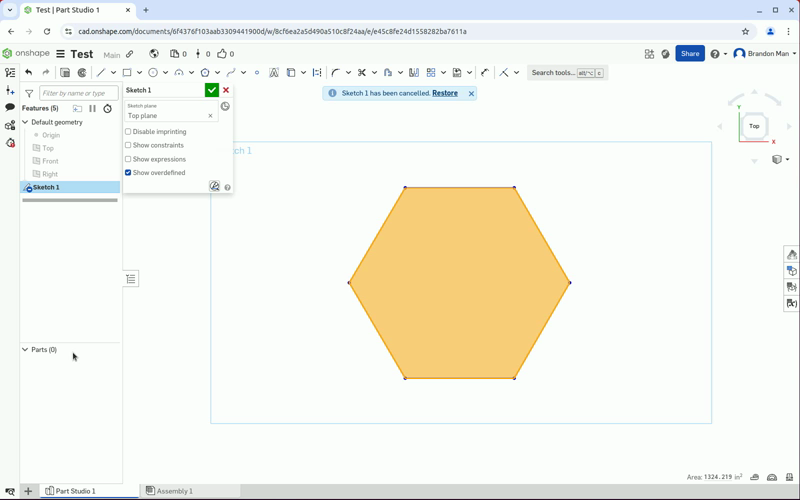
key(shift+e)
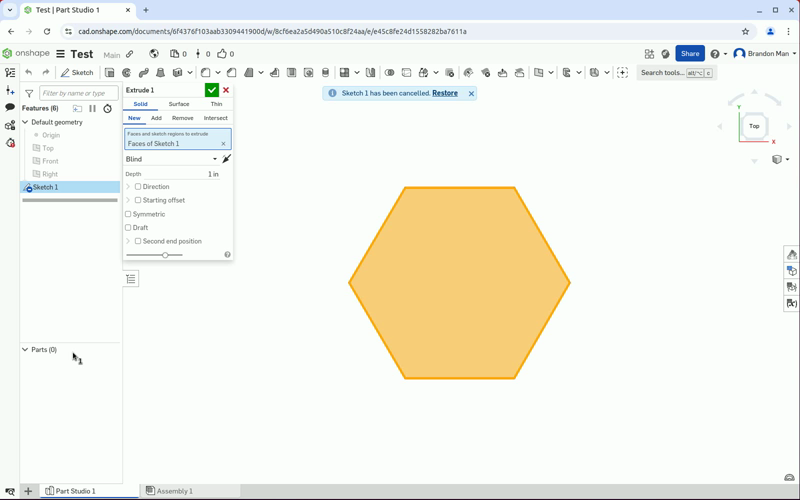
mouse_move(143, 106)
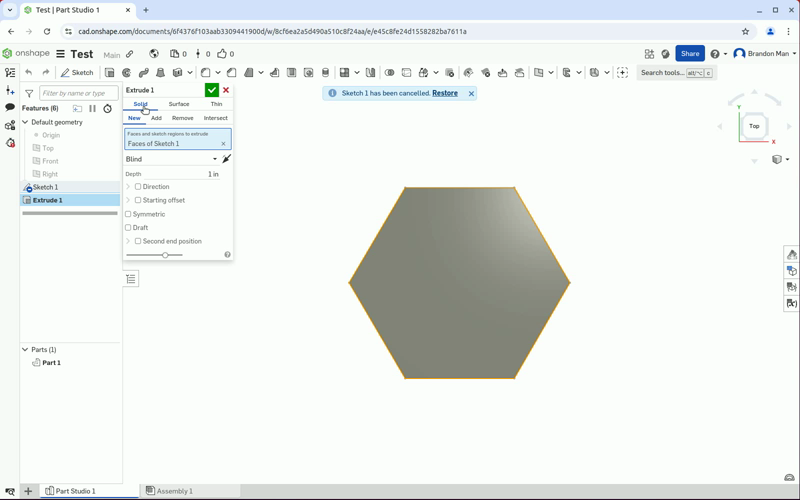
click(143, 106)
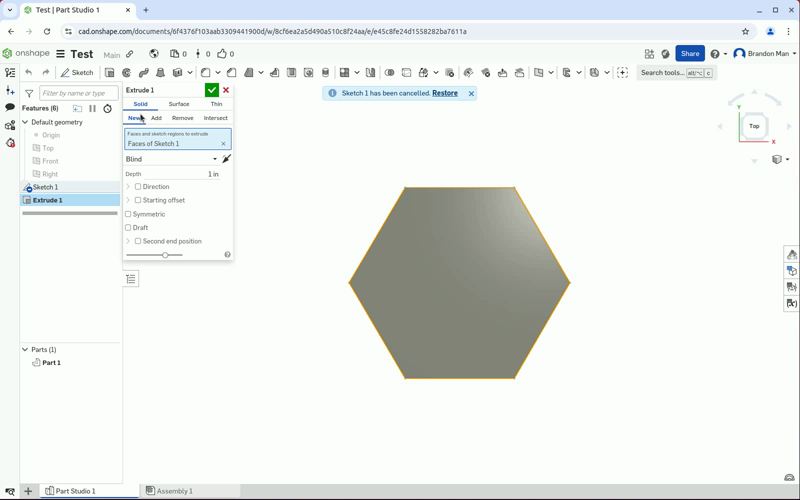
mouse_move(137, 120)
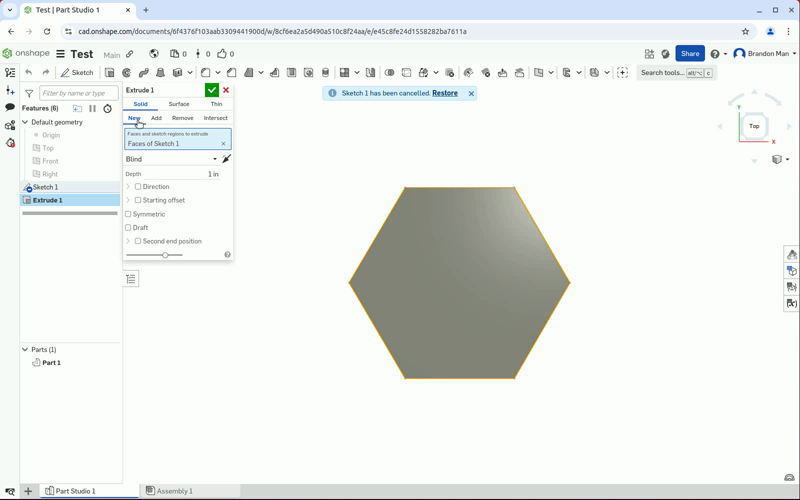
click(137, 120)
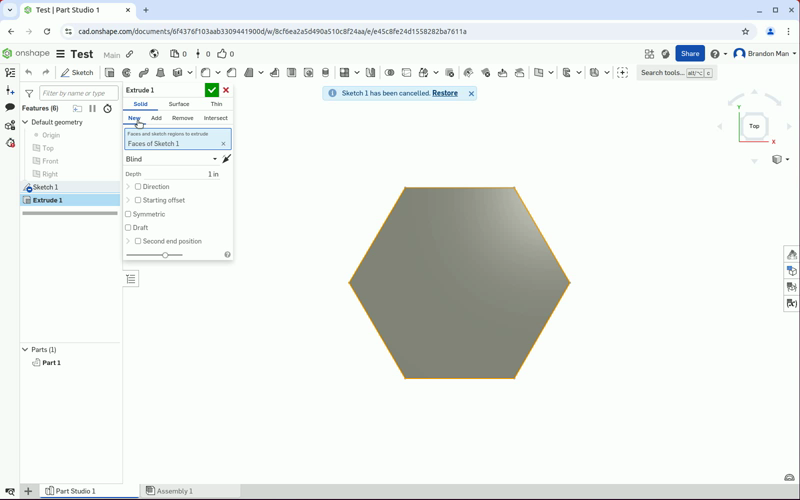
key(tab, 4)
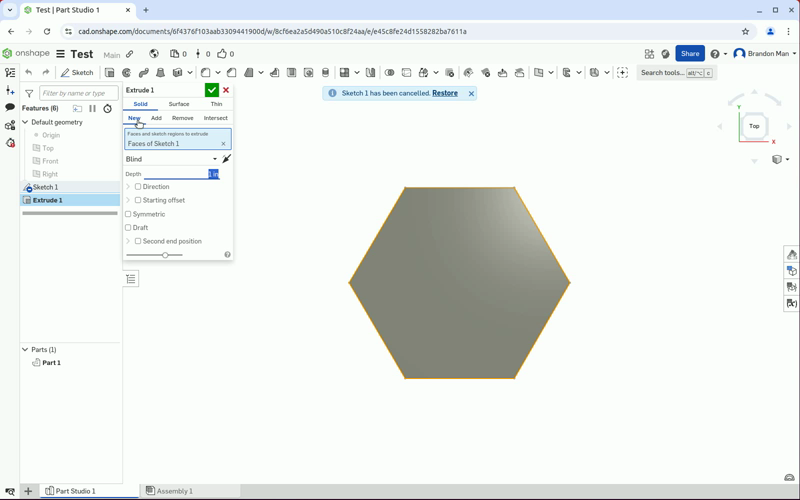
text(15.405)
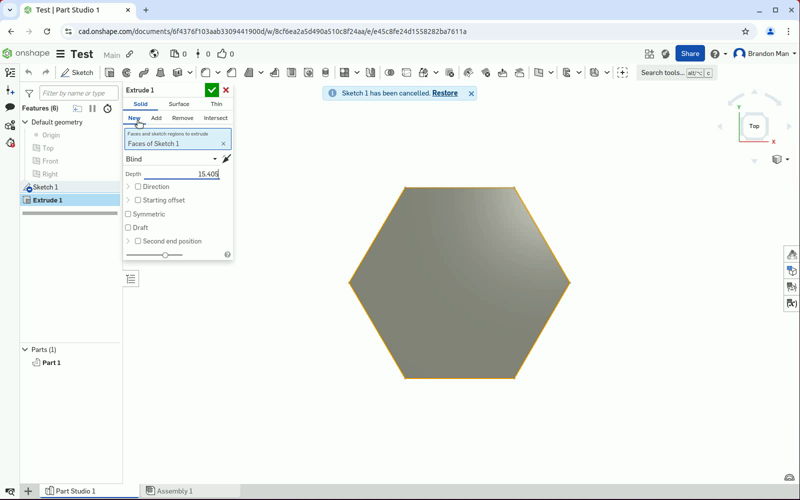
key(enter)
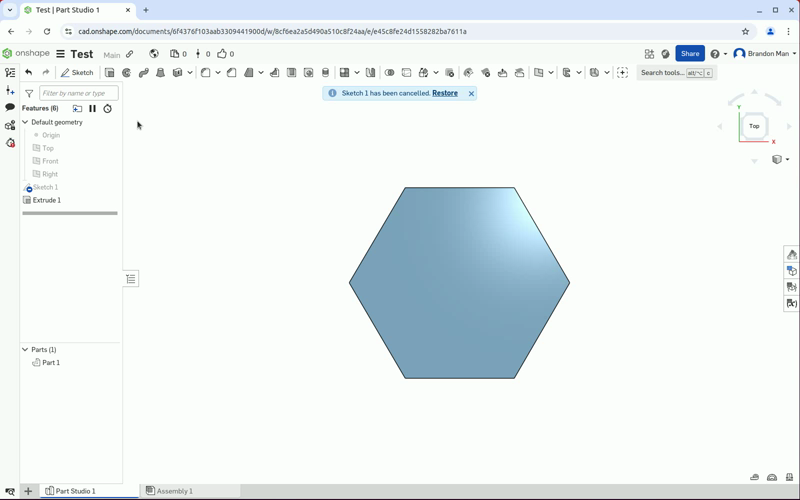
key(shift+h)
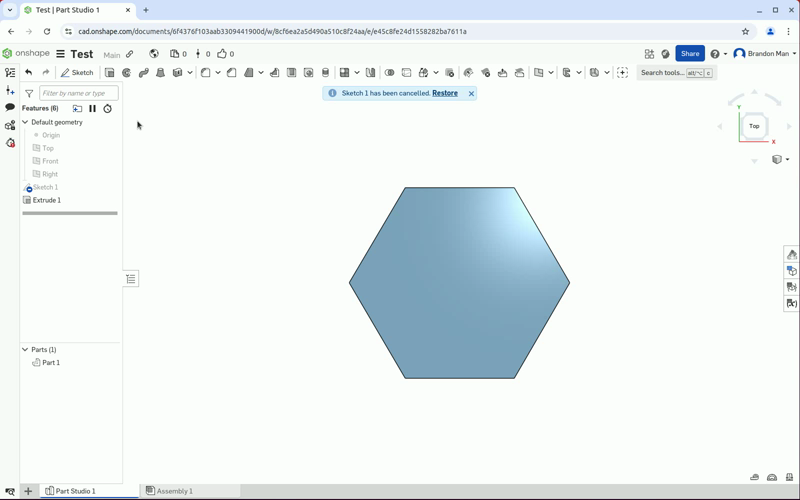
key(shift+h)
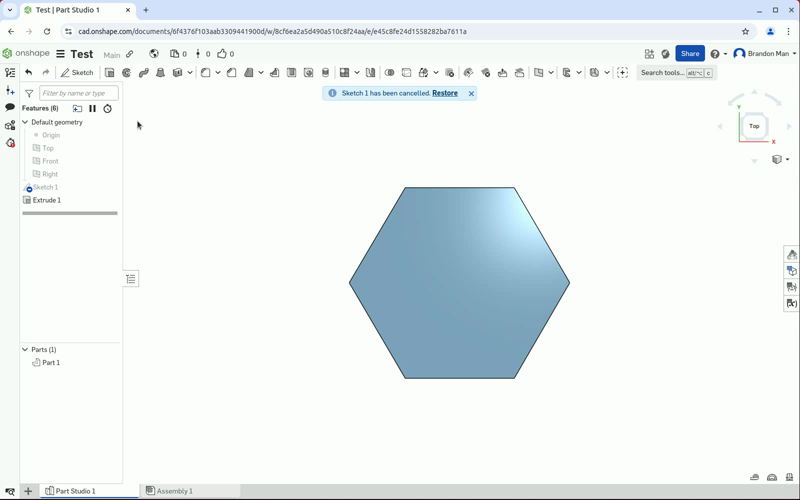
mouse_move(73, 189)
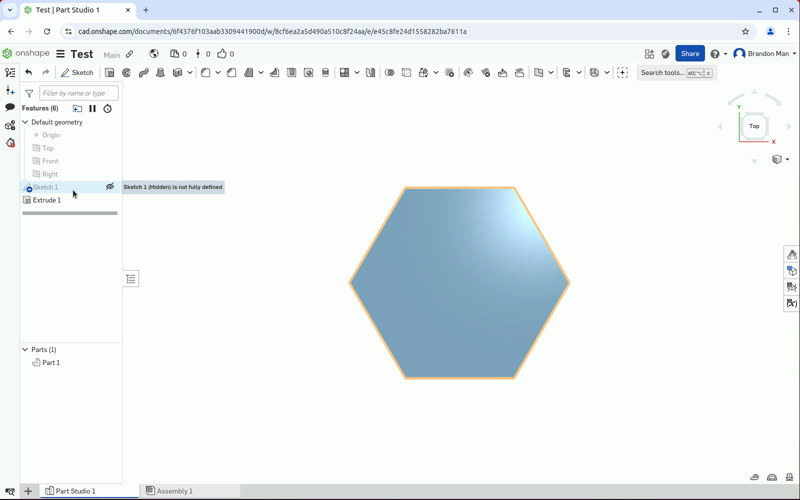
click(73, 189)
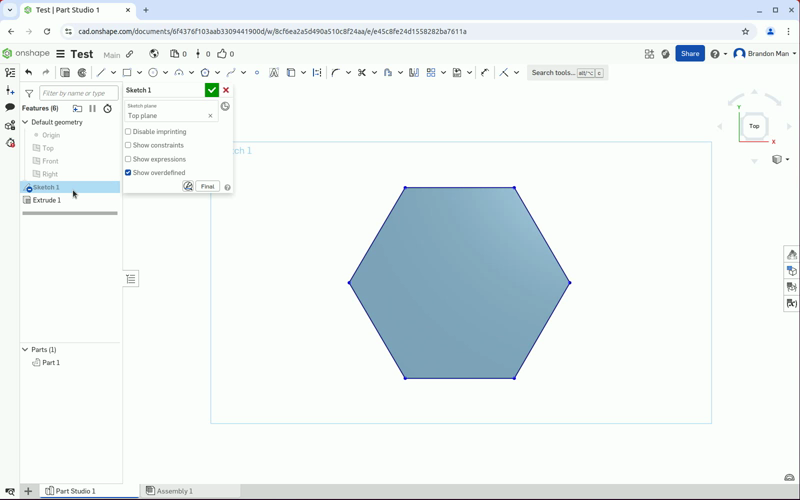
mouse_move(229, 92)
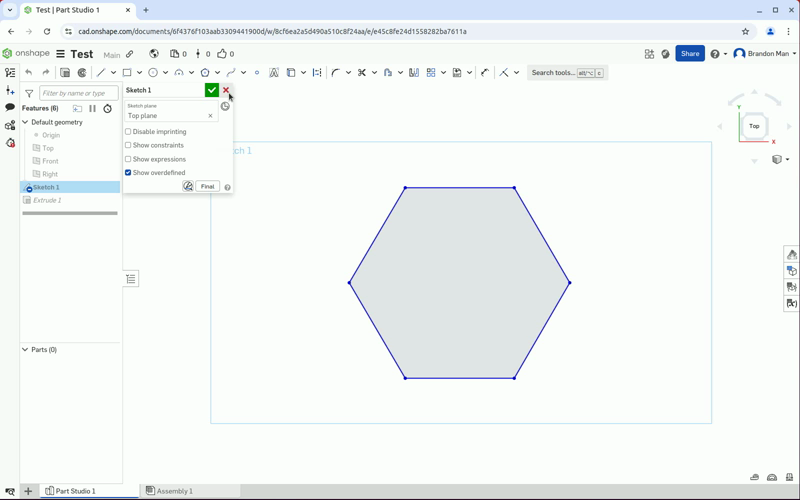
click(229, 92)
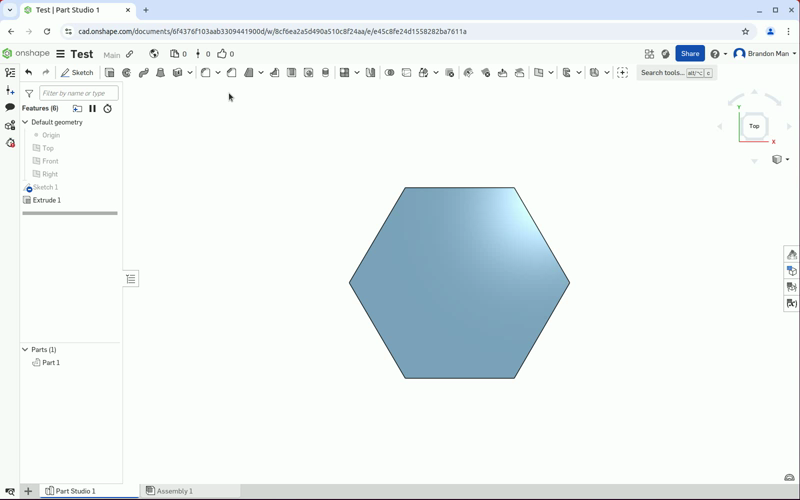
mouse_move(541, 75)
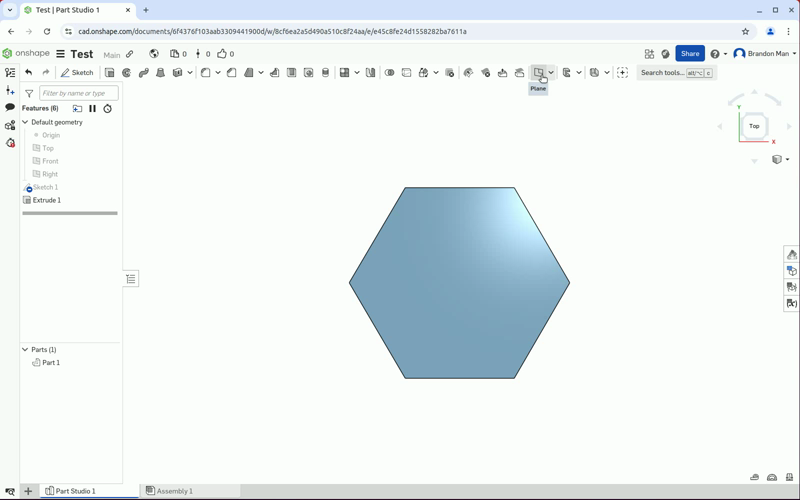
click(541, 75)
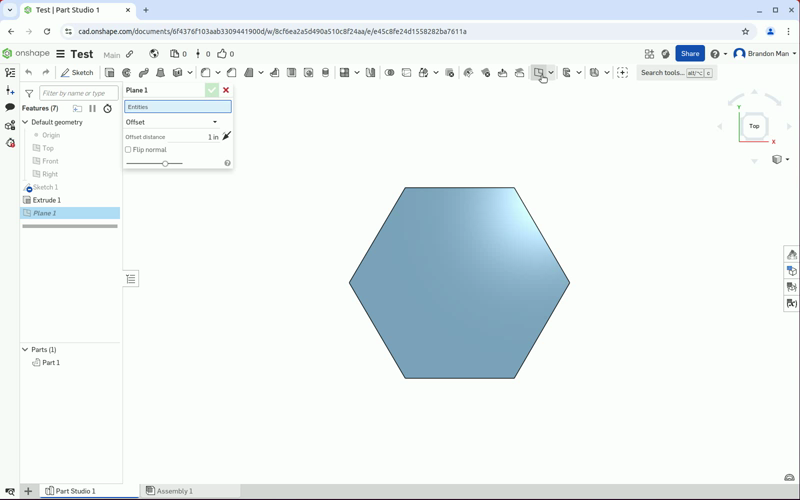
mouse_move(73, 150)
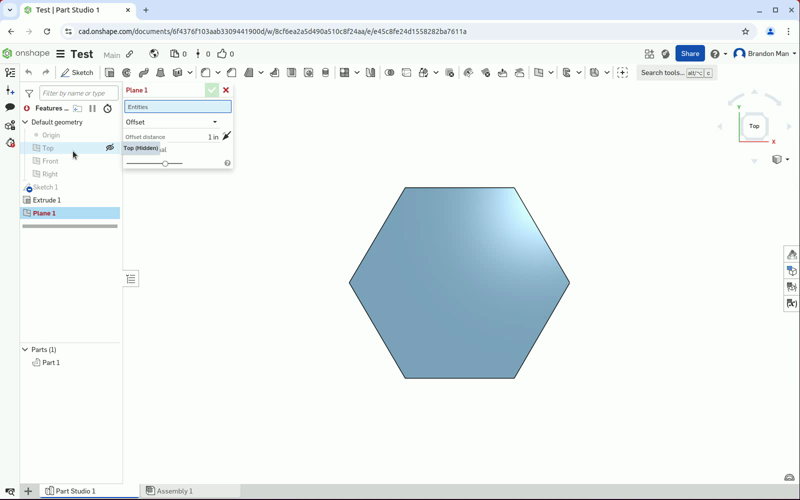
click(73, 150)
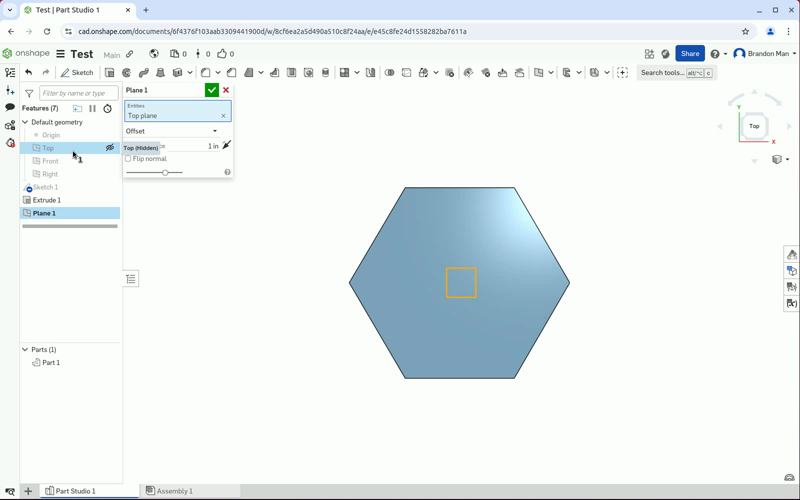
key(tab, 2)
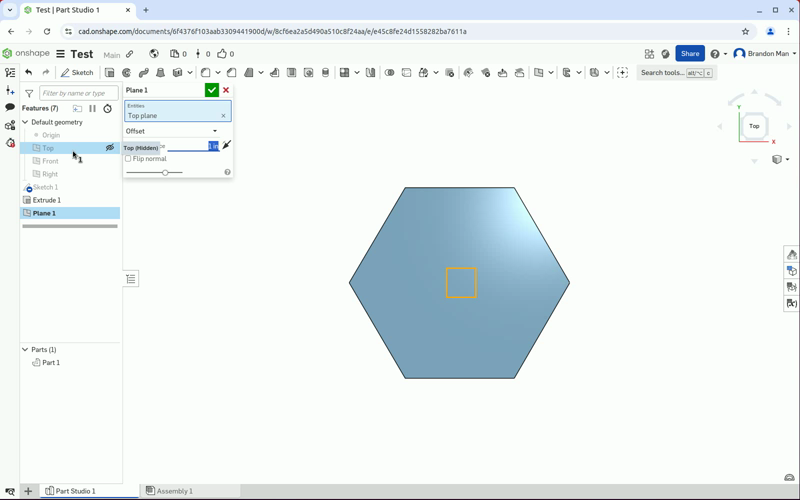
text(15.405)
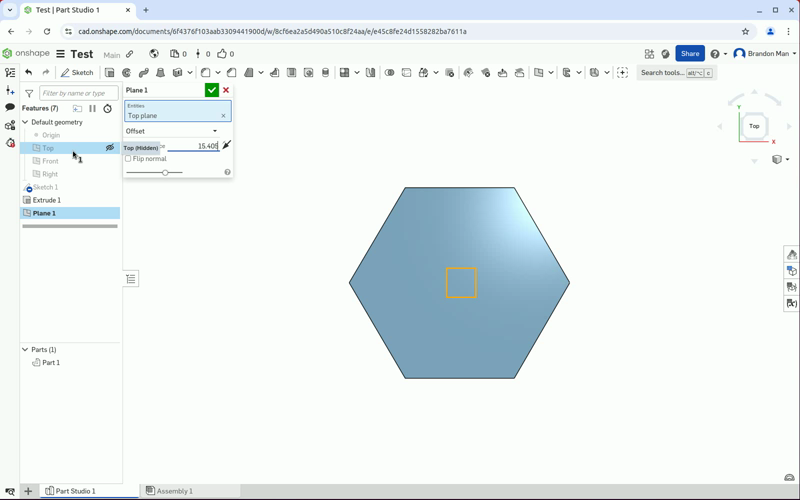
key(enter, 2)
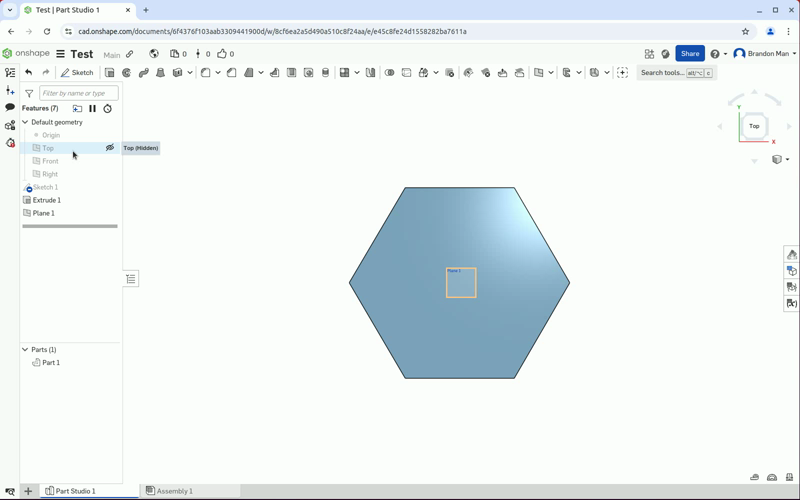
key(shift+s)
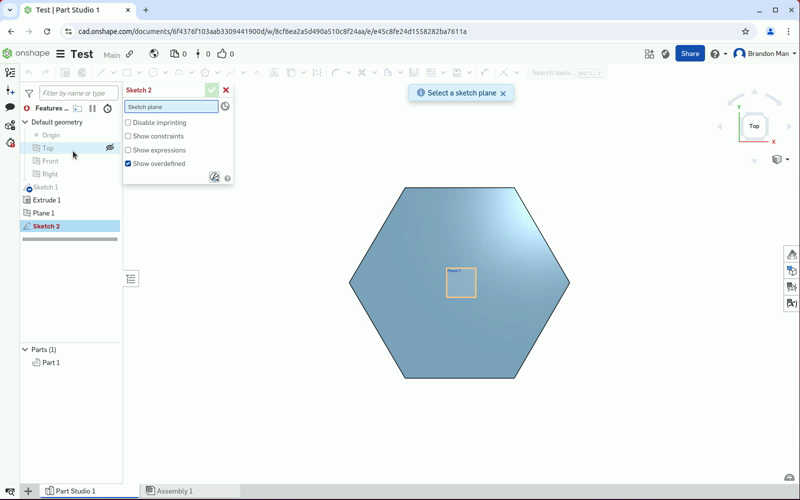
mouse_move(73, 215)
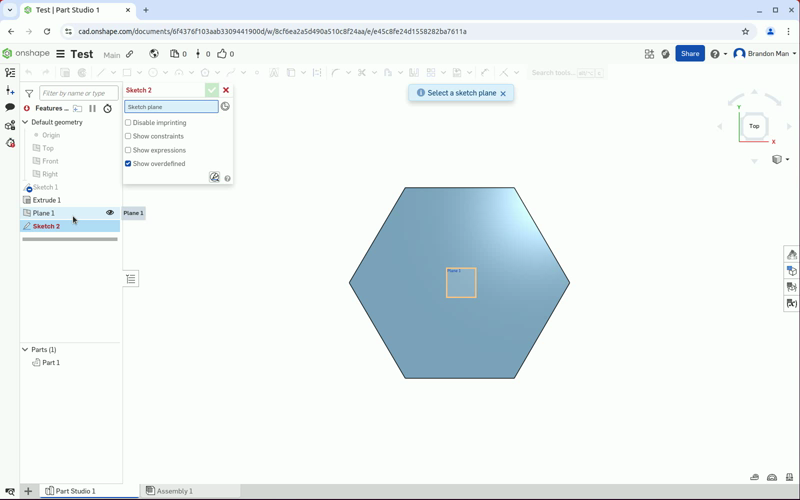
click(73, 215)
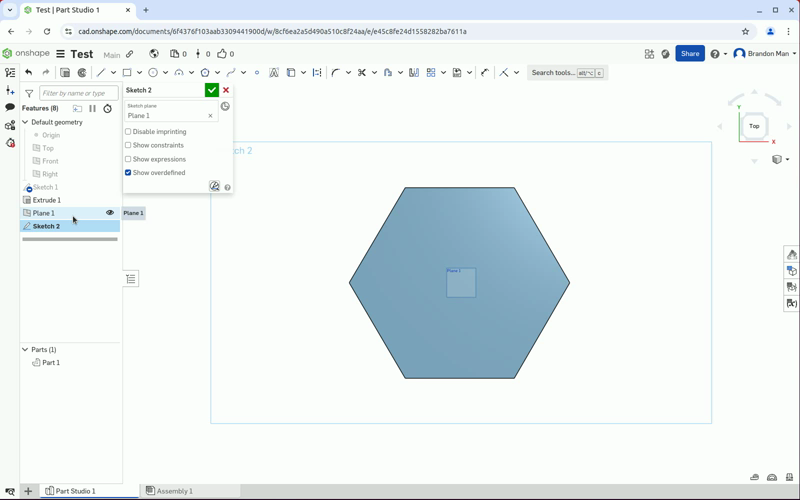
mouse_move(73, 352)
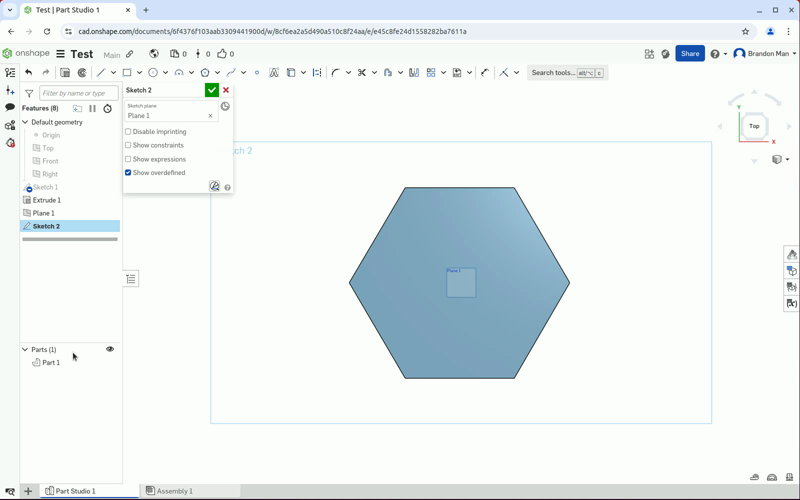
key(y)
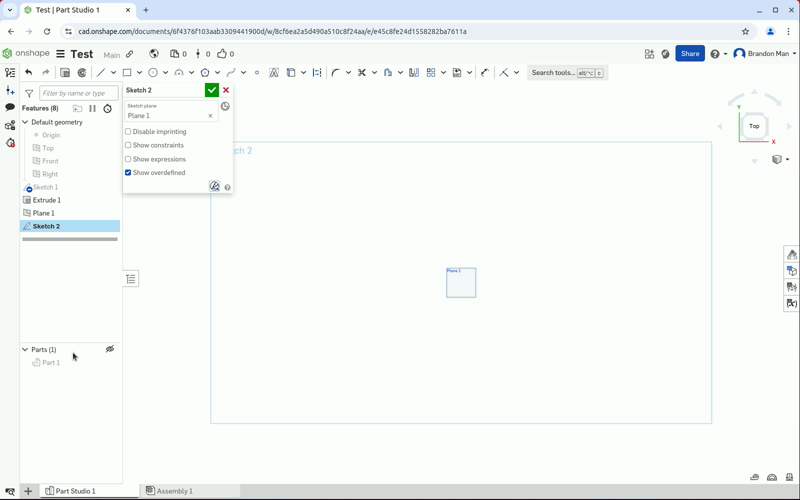
key(c)
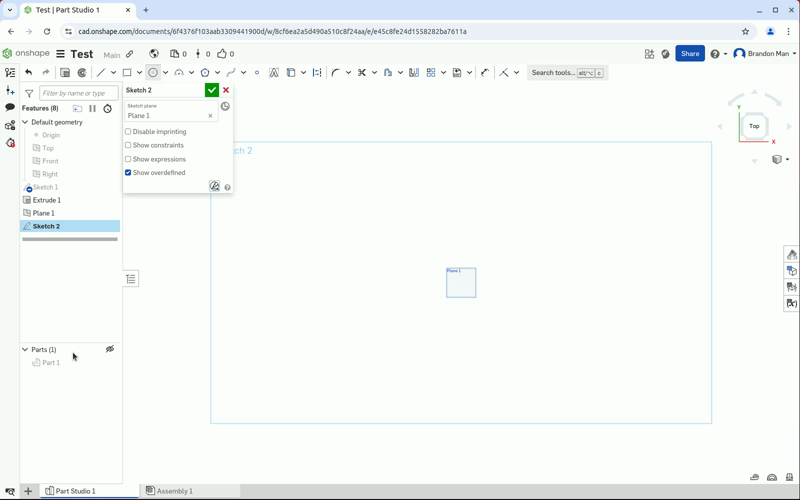
key_down(shift)
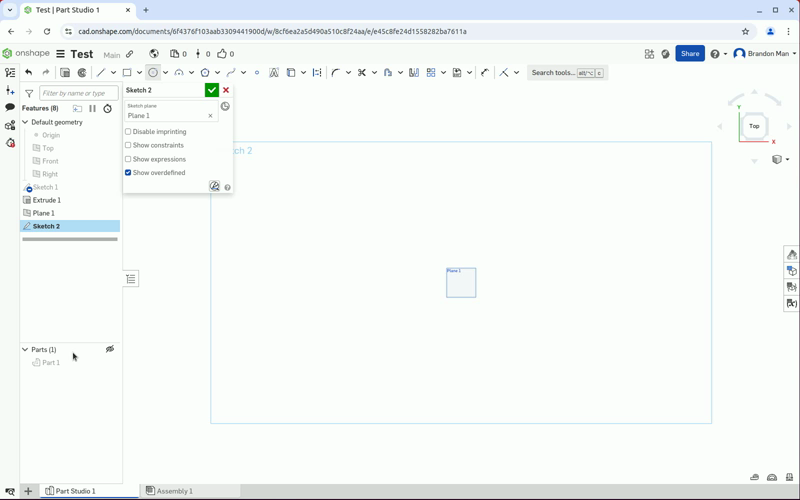
mouse_move(461, 282)
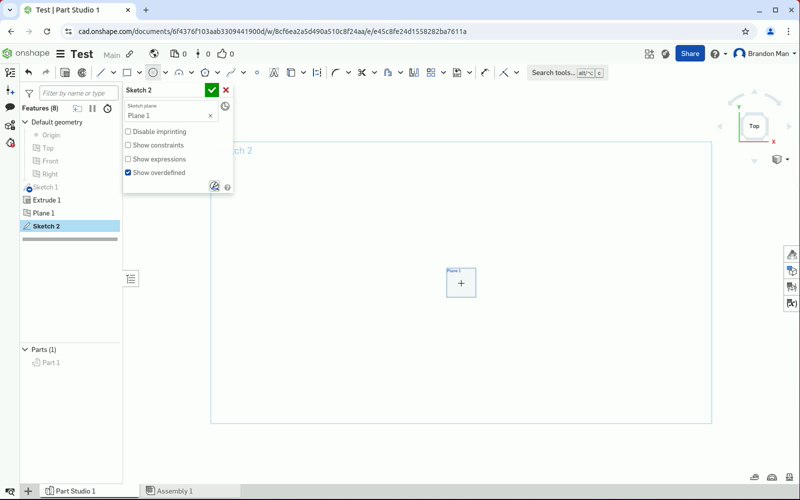
click(461, 282)
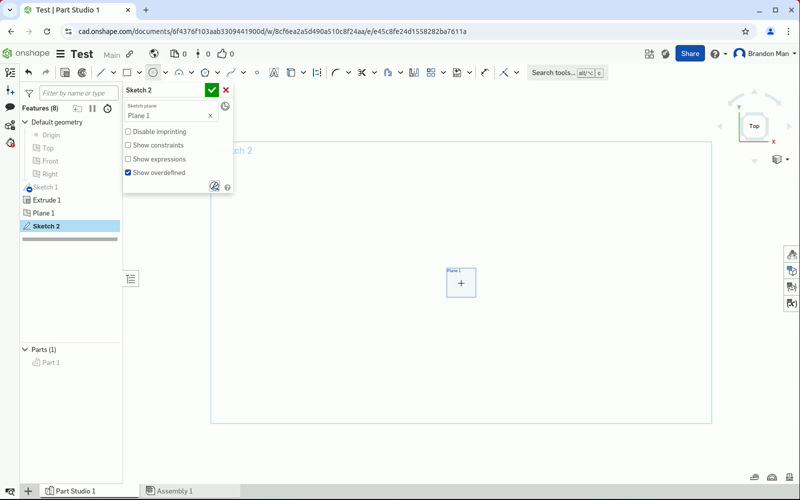
key_up(shift)
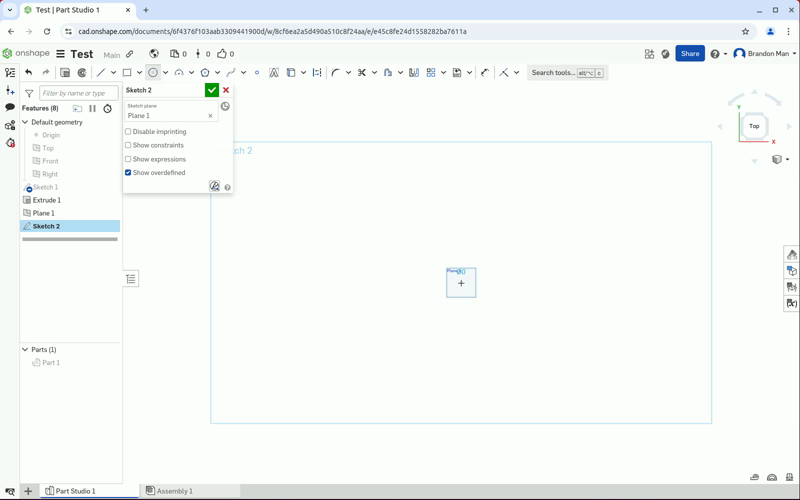
mouse_move(552, 282)
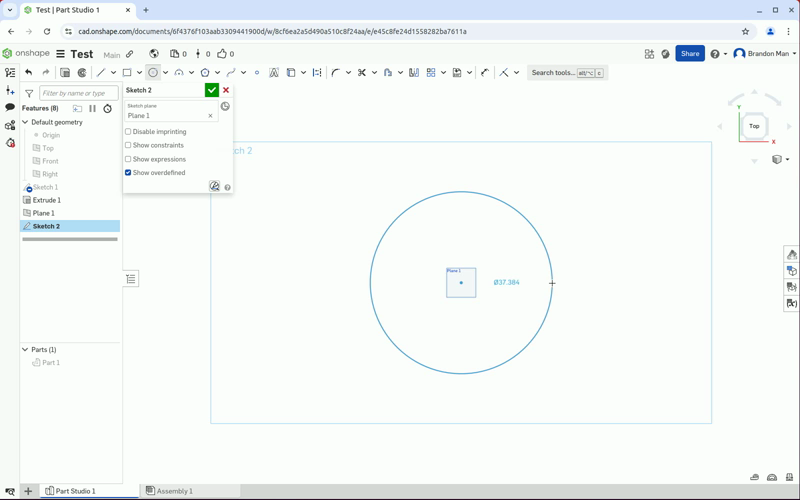
click(552, 282)
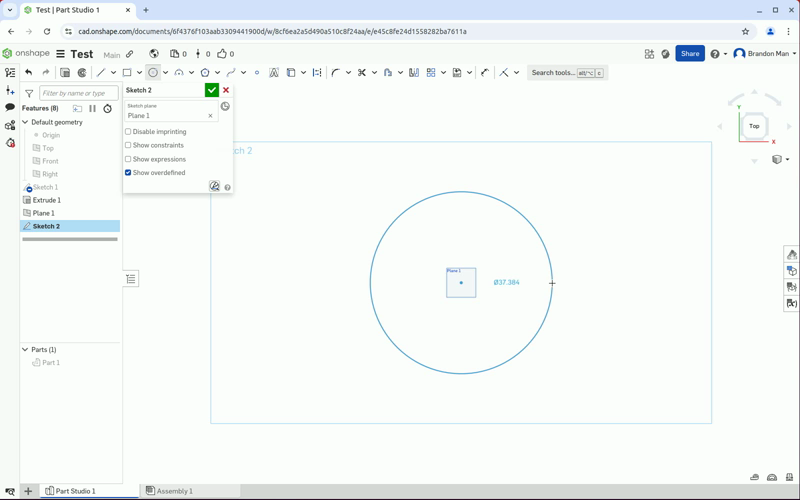
key(esc)
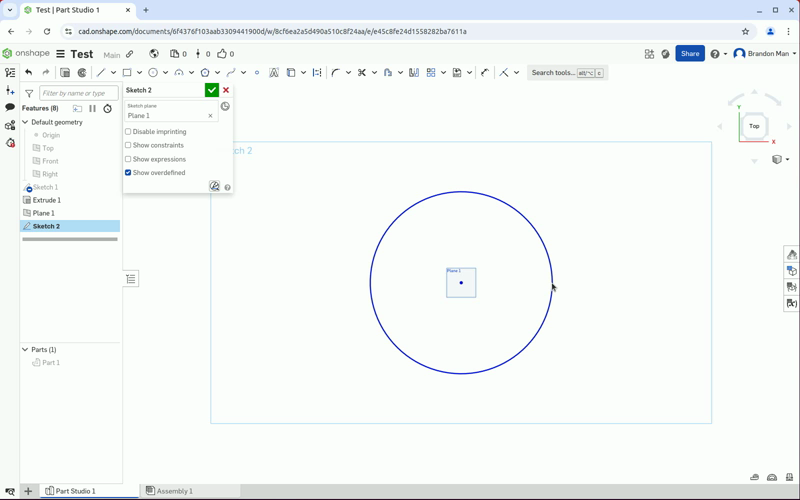
mouse_move(404, 320)
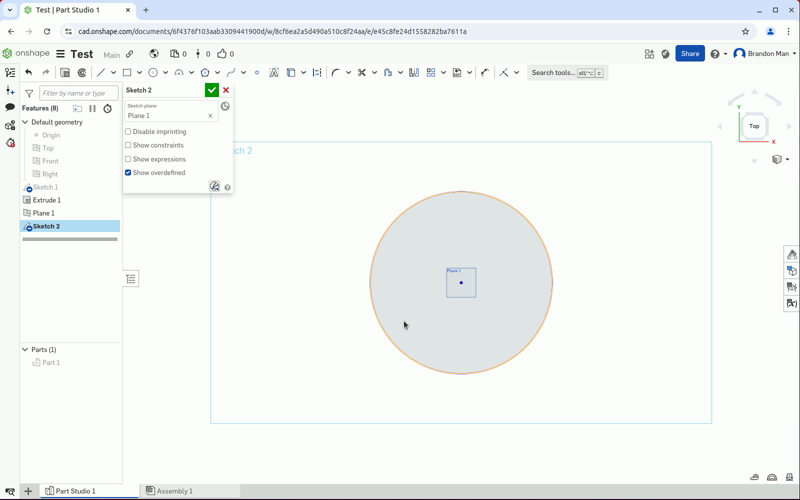
click(404, 320)
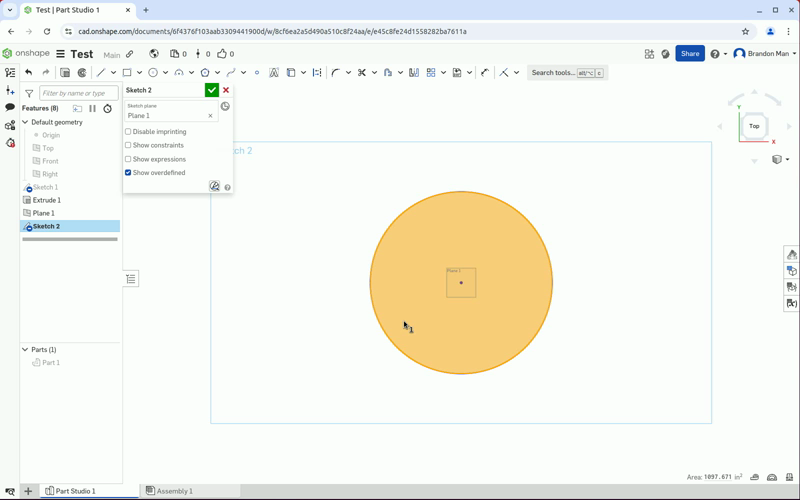
mouse_move(73, 352)
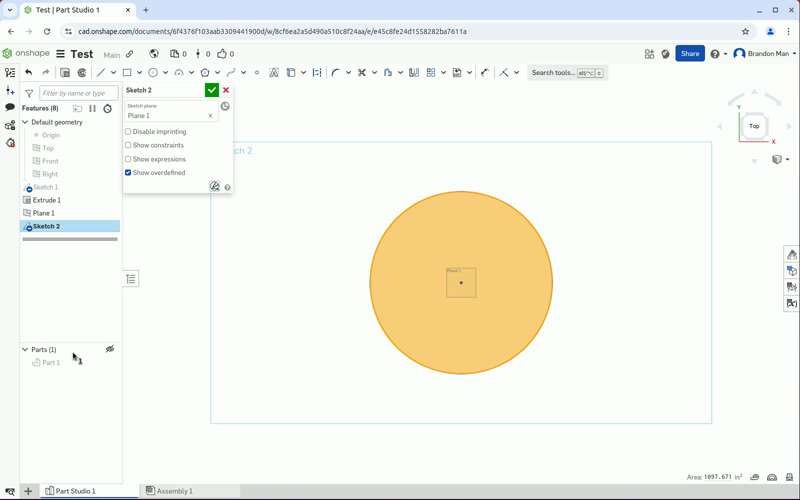
key(shift+y)
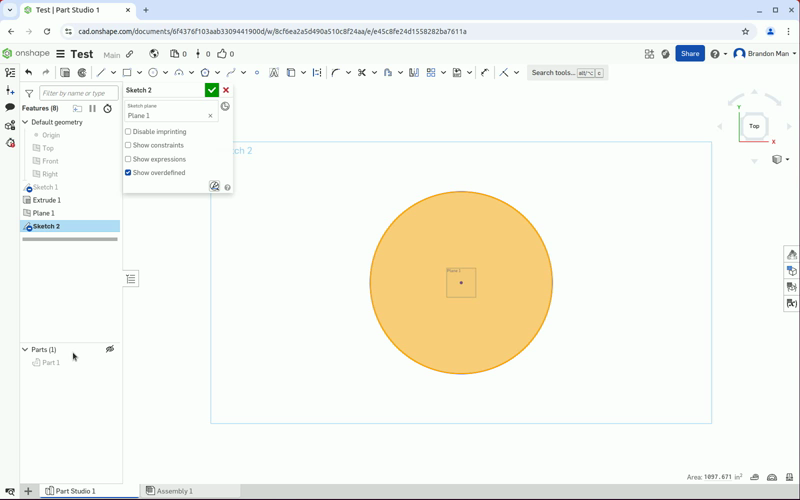
key(shift+e)
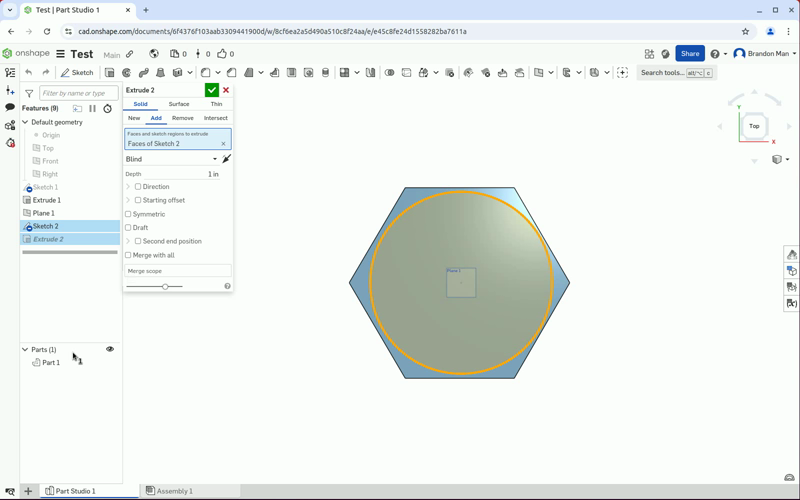
mouse_move(143, 106)
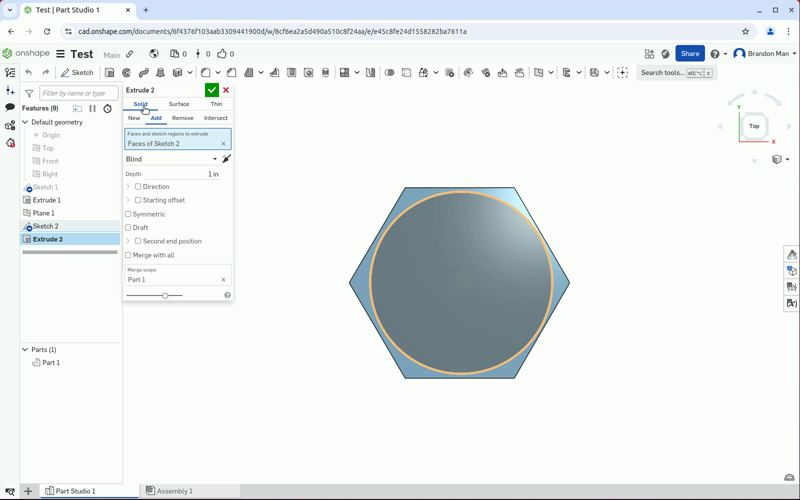
click(143, 106)
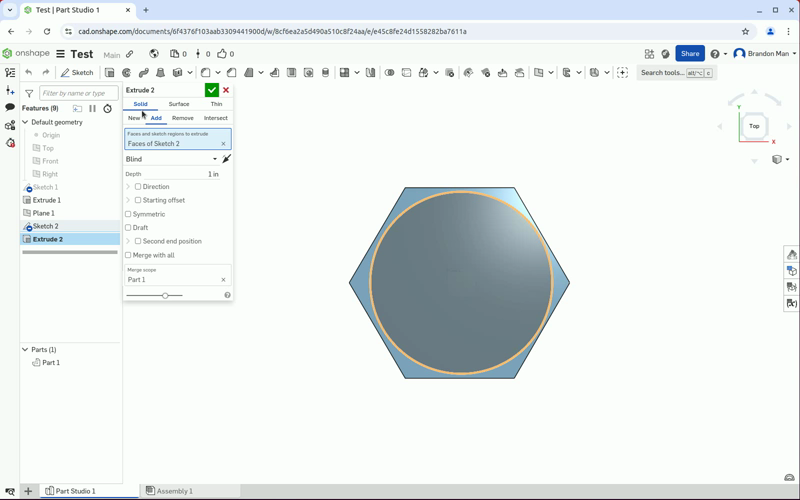
mouse_move(137, 120)
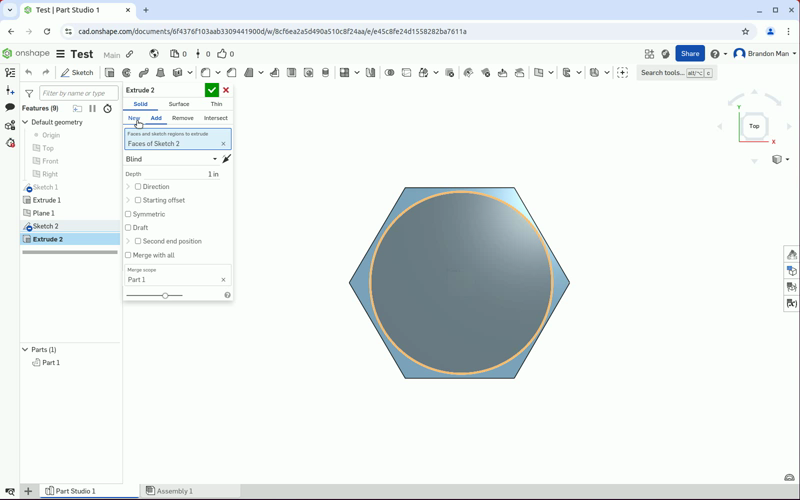
click(137, 120)
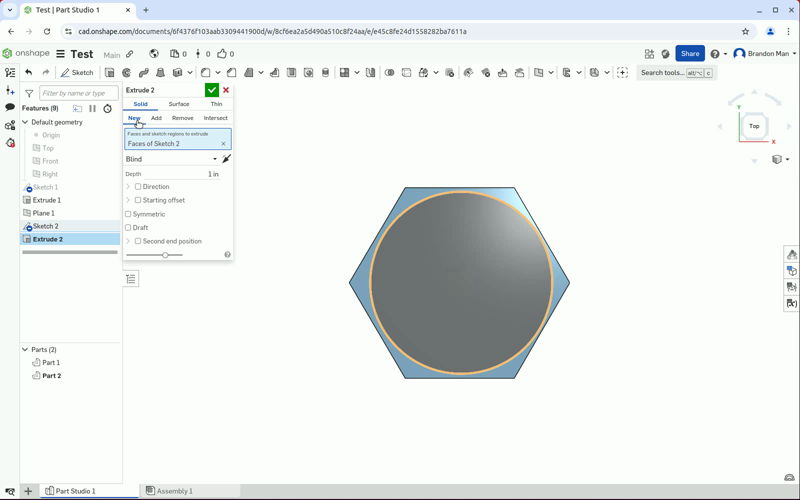
key(tab, 4)
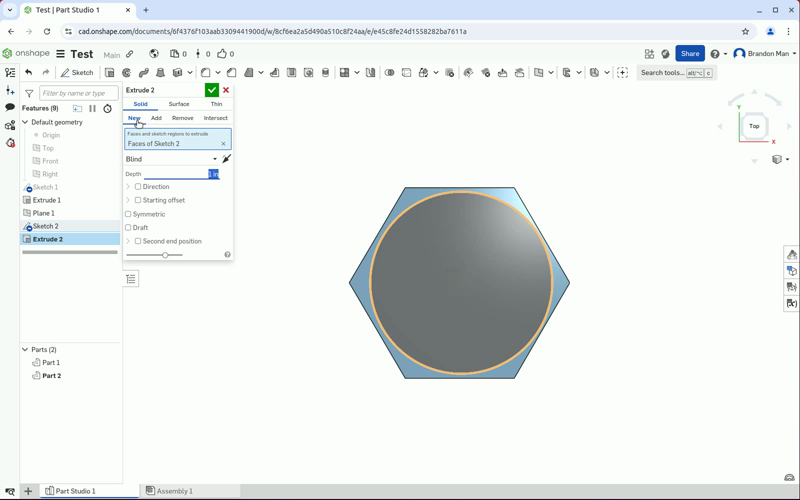
text(7.703)
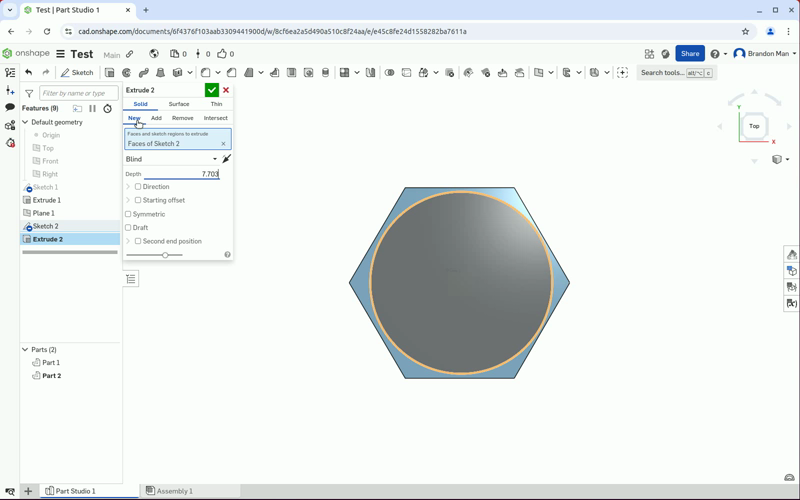
key(enter)
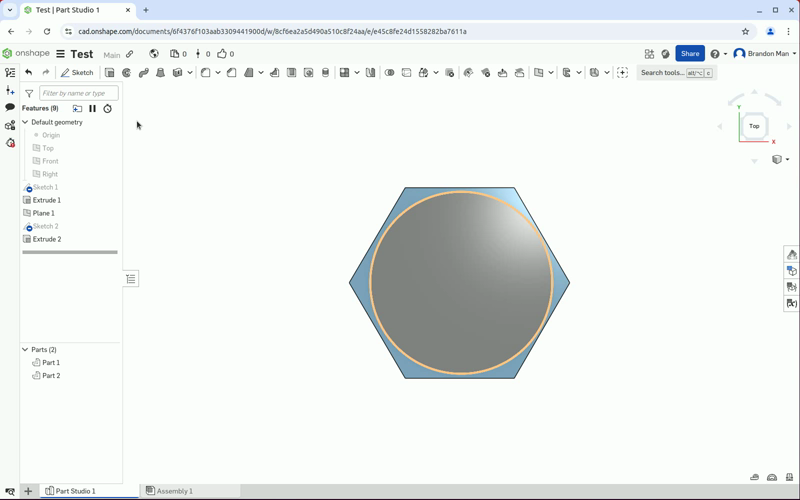
key(shift+h)
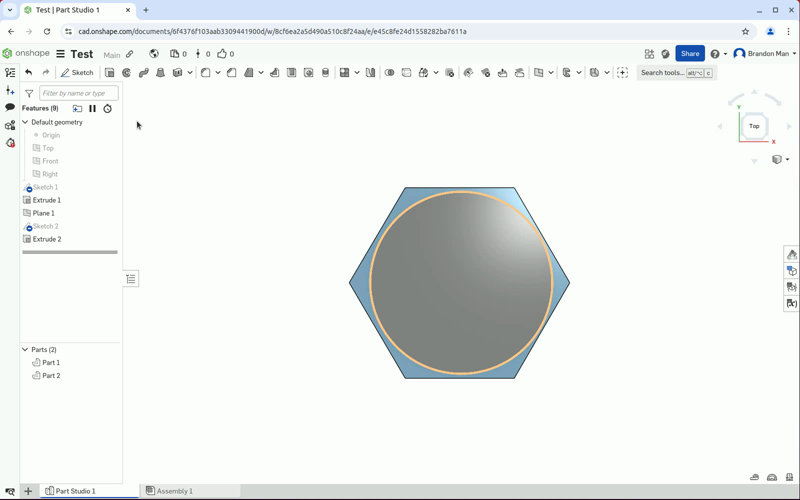
key(shift+h)
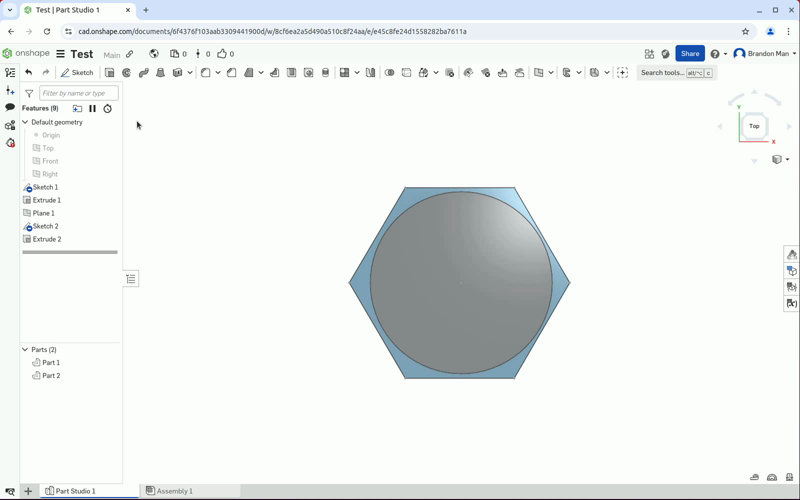
key(shift+7)
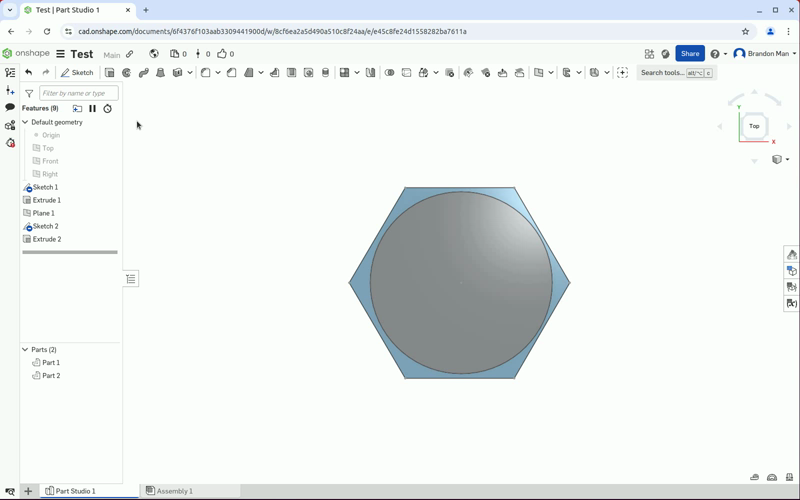
key(up, 3)
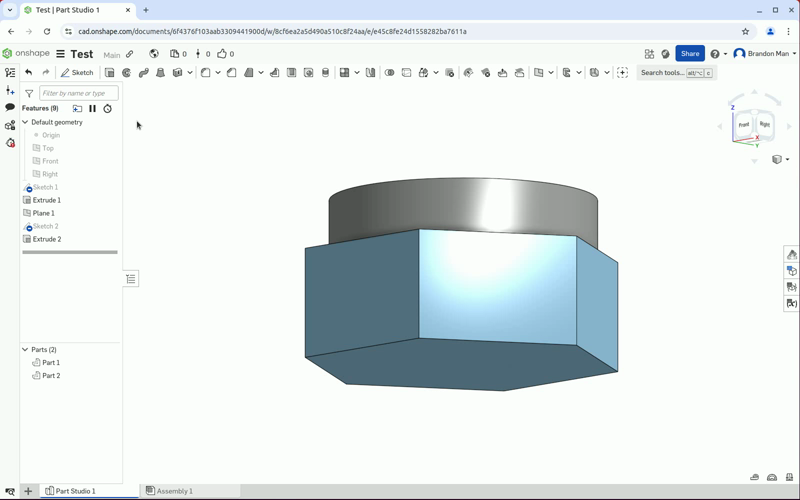
key(left, 3)
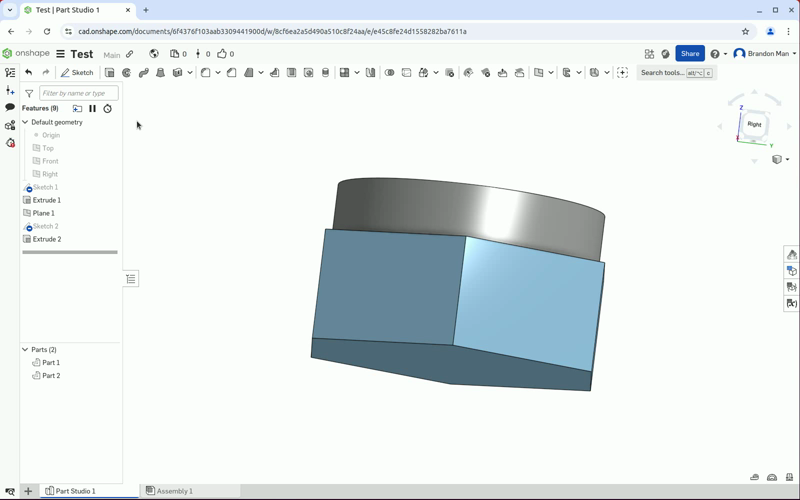
key(right, 3)
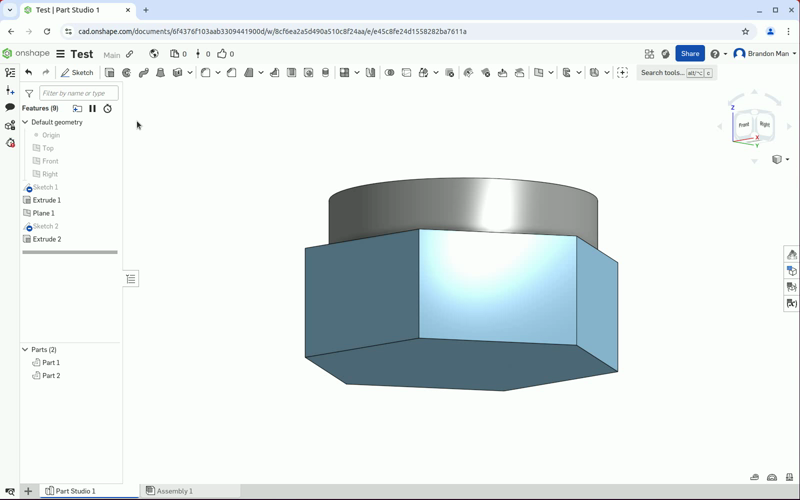
key(down, 3)
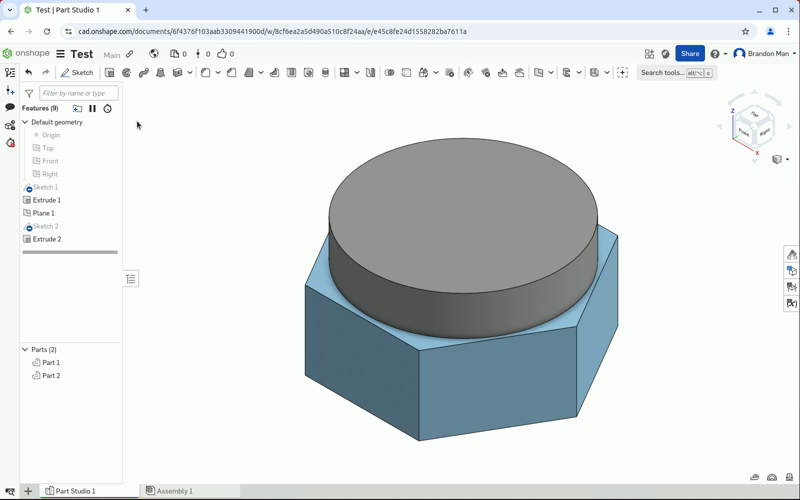
mouse_move(73, 189)
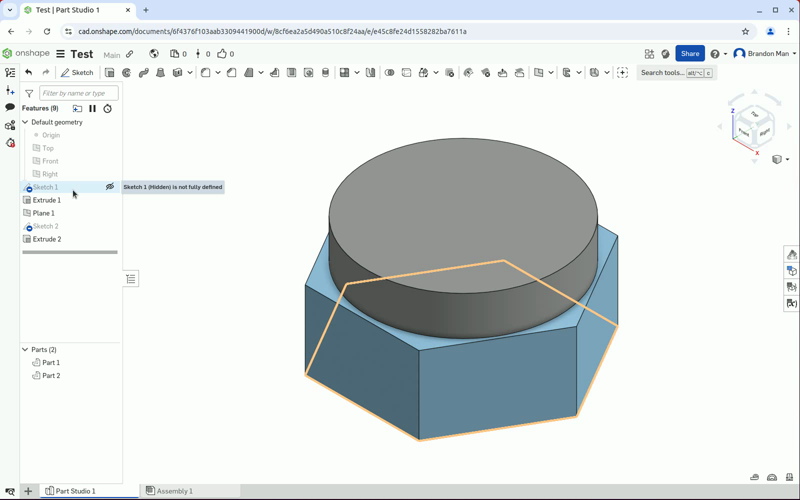
click(73, 189)